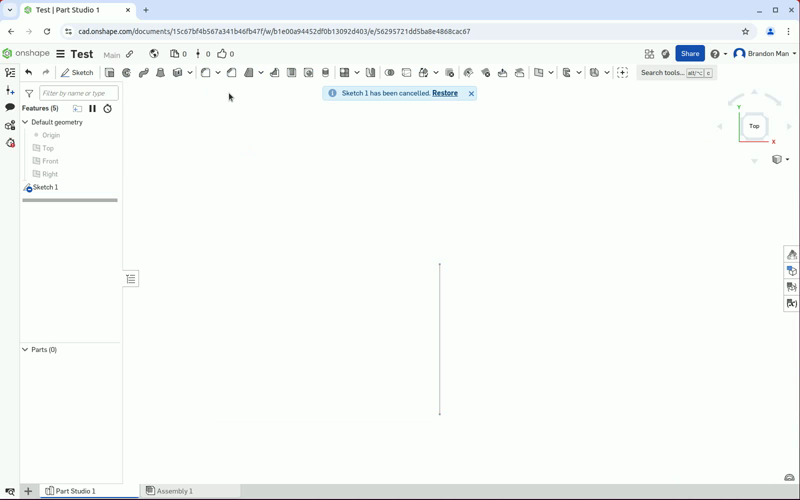
key(shift+h)
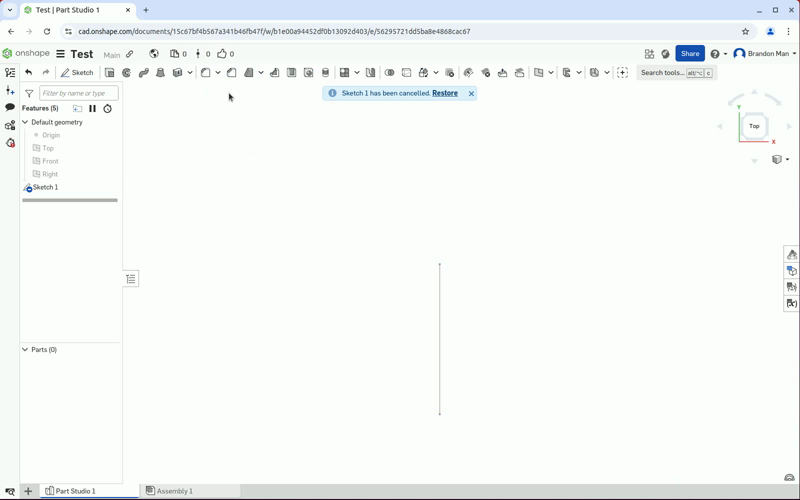
key(shift+s)
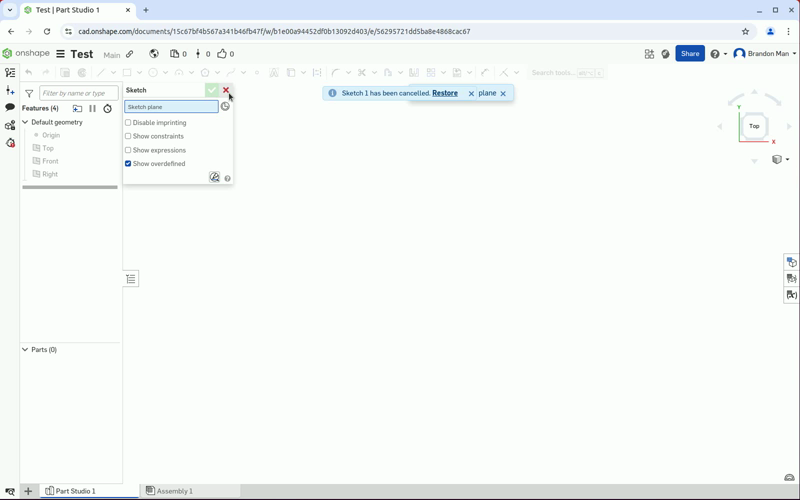
mouse_move(73, 150)
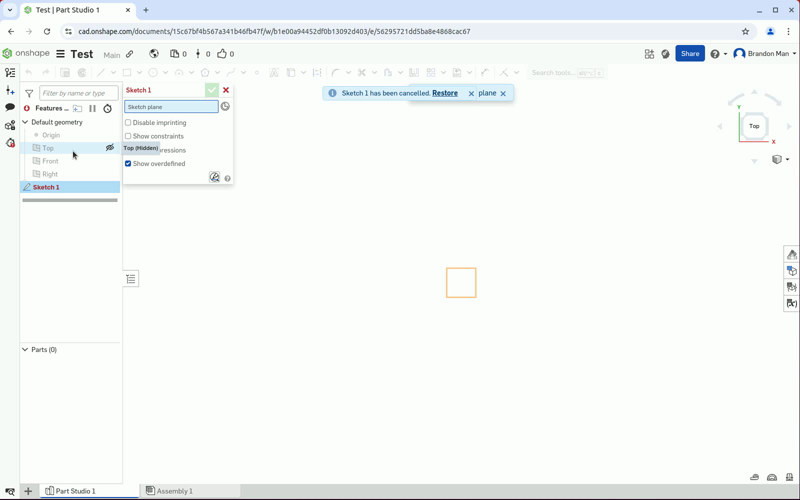
click(73, 150)
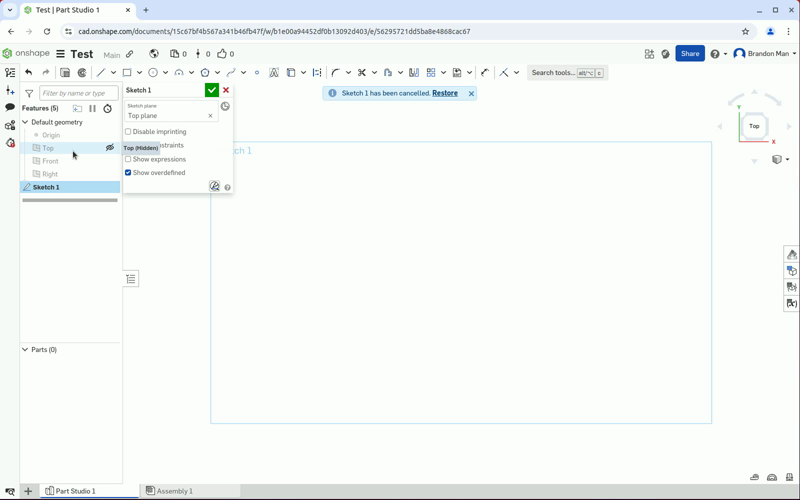
mouse_move(73, 352)
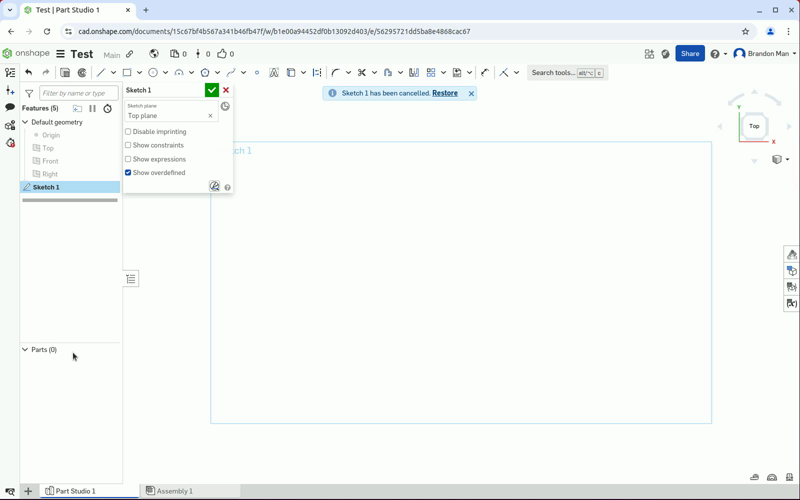
key(y)
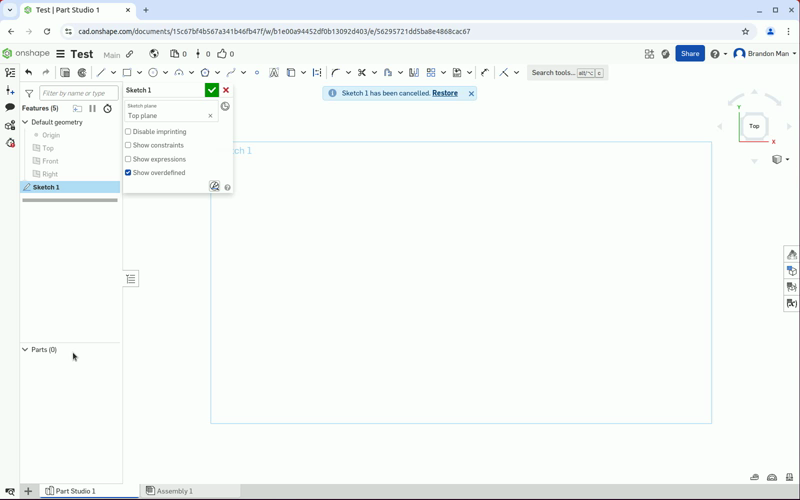
key(l)
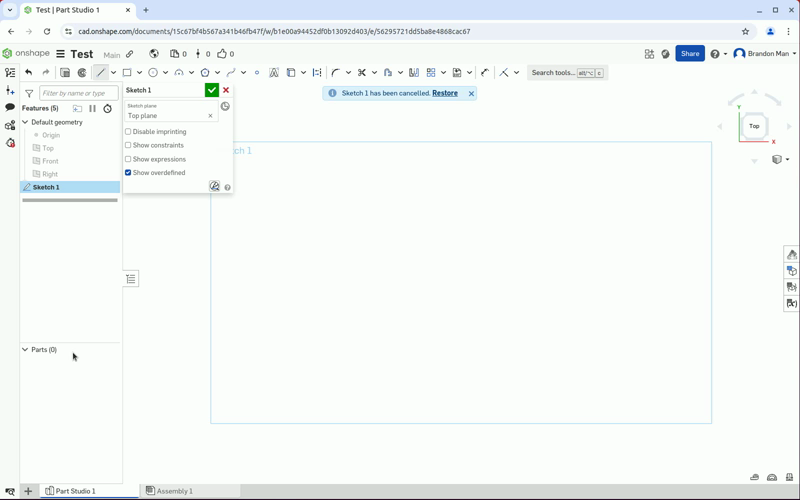
key_down(shift)
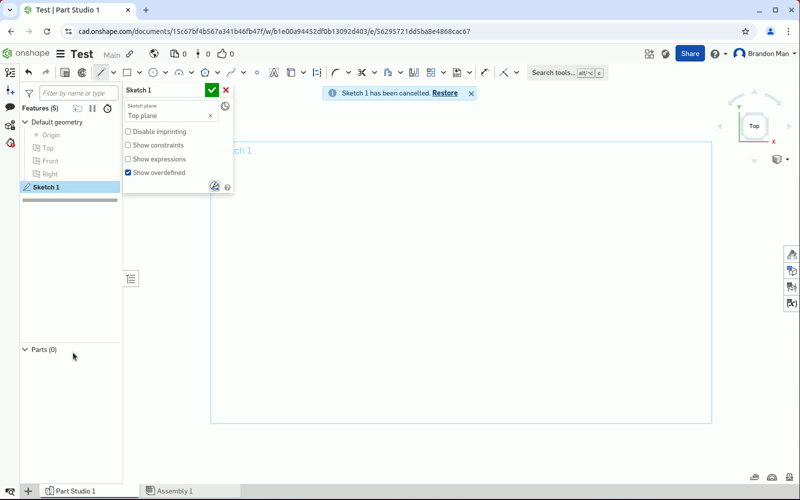
mouse_move(460, 282)
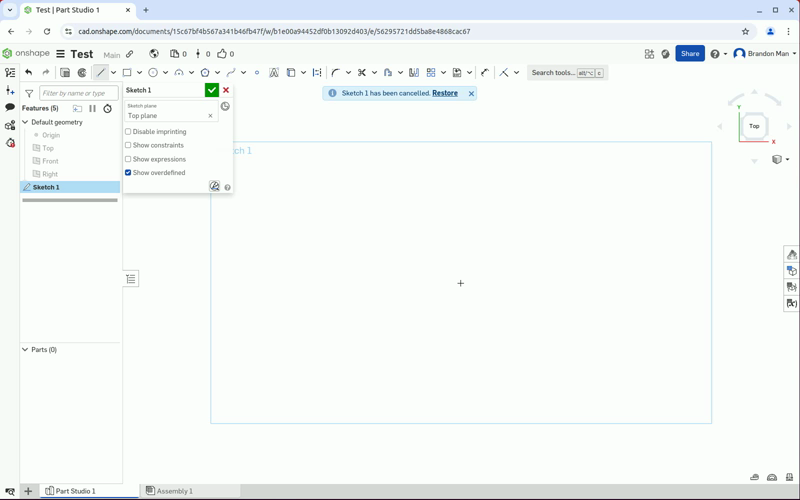
click(460, 282)
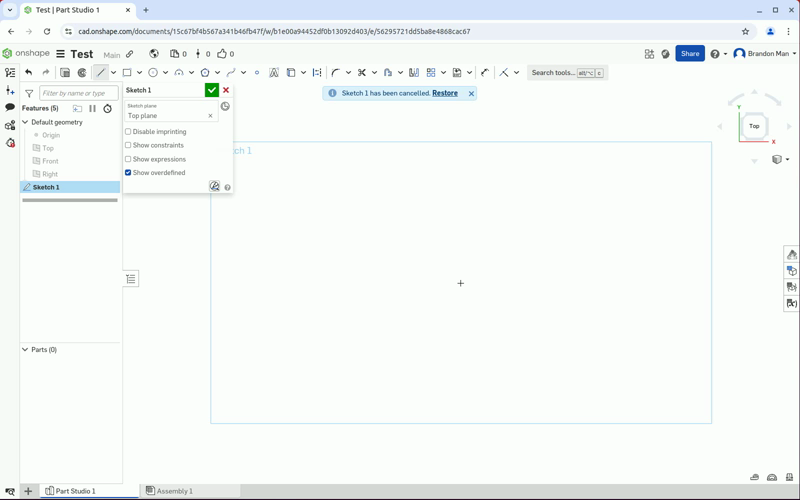
key_up(shift)
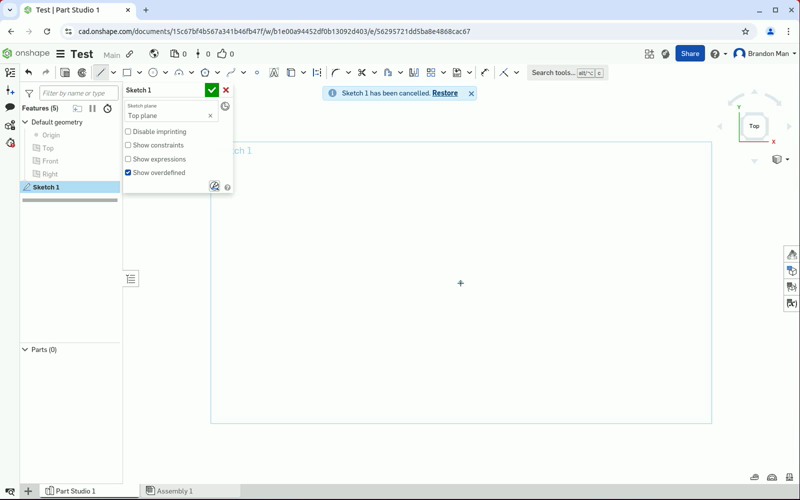
key_down(shift)
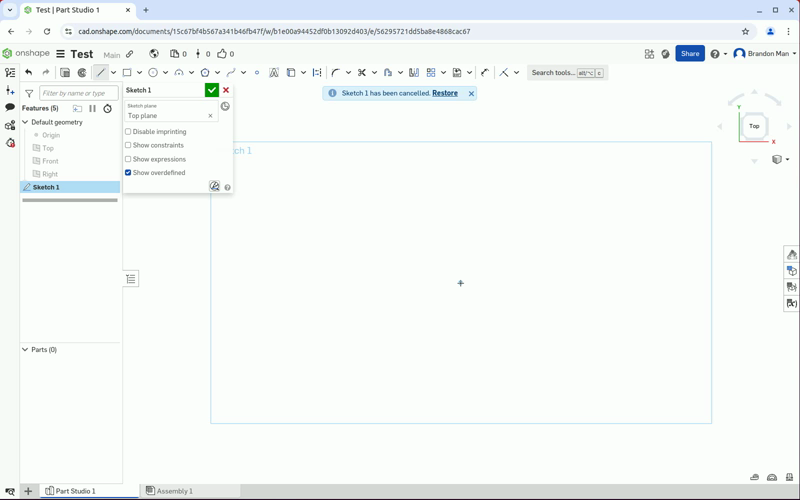
mouse_move(573, 282)
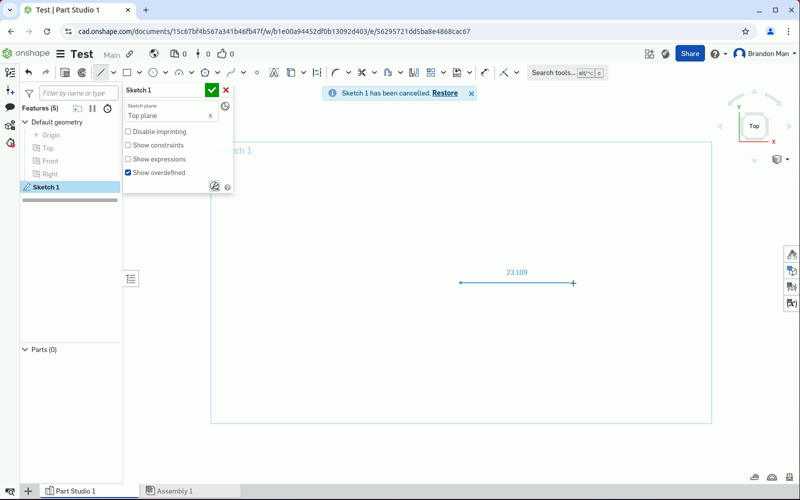
click(573, 282)
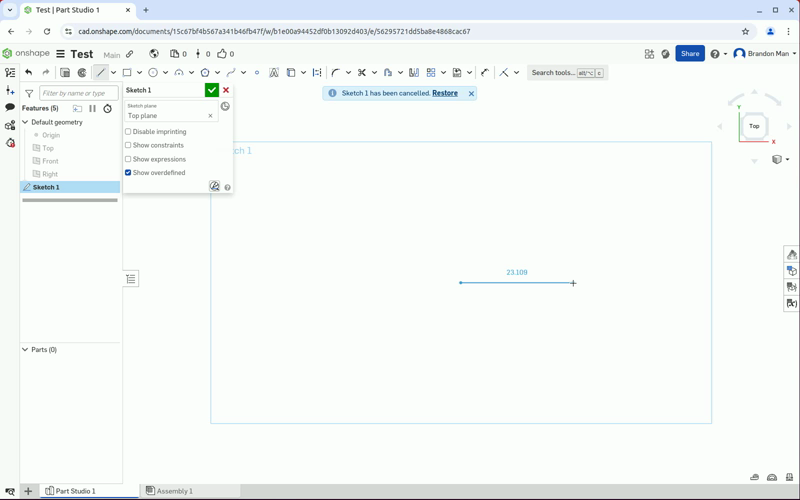
key_up(shift)
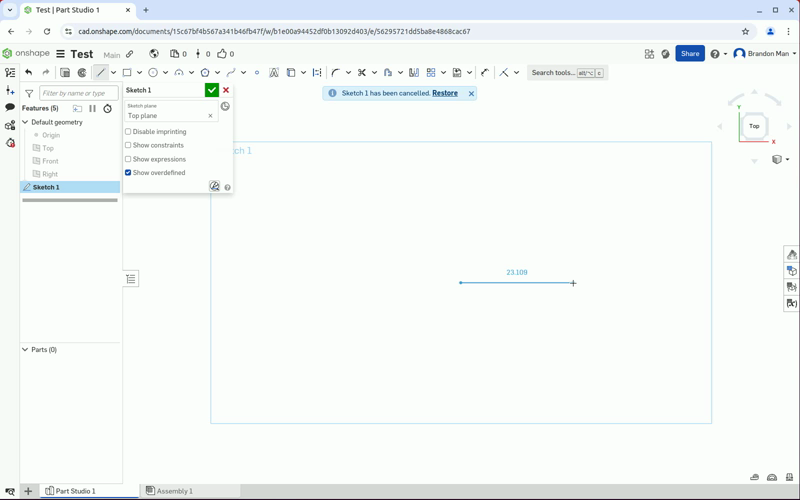
key_down(shift)
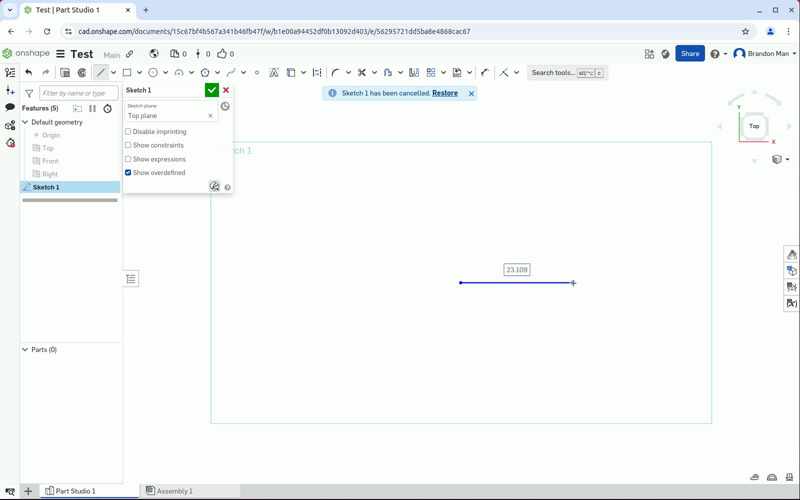
mouse_move(573, 184)
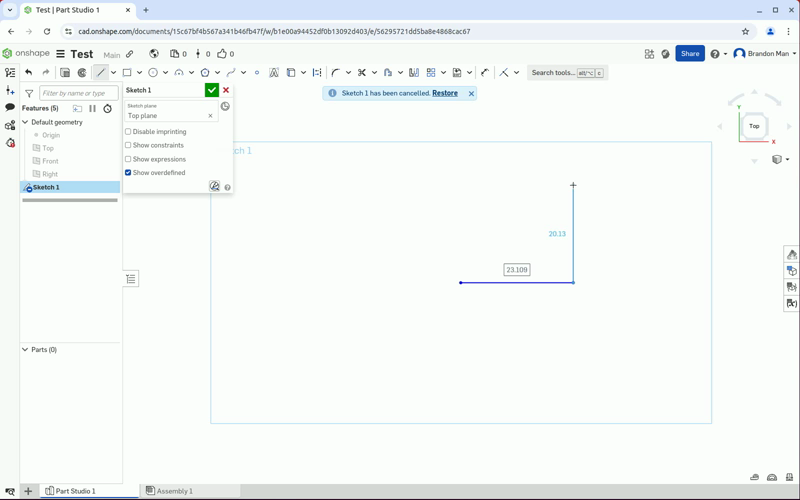
click(573, 184)
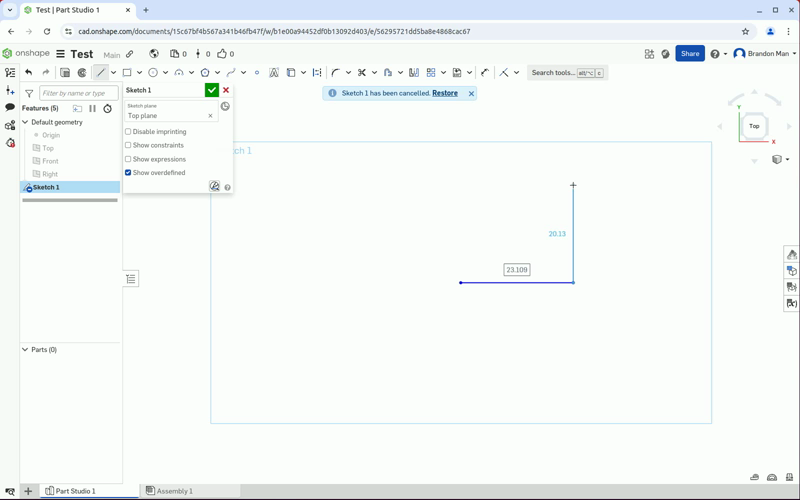
key_up(shift)
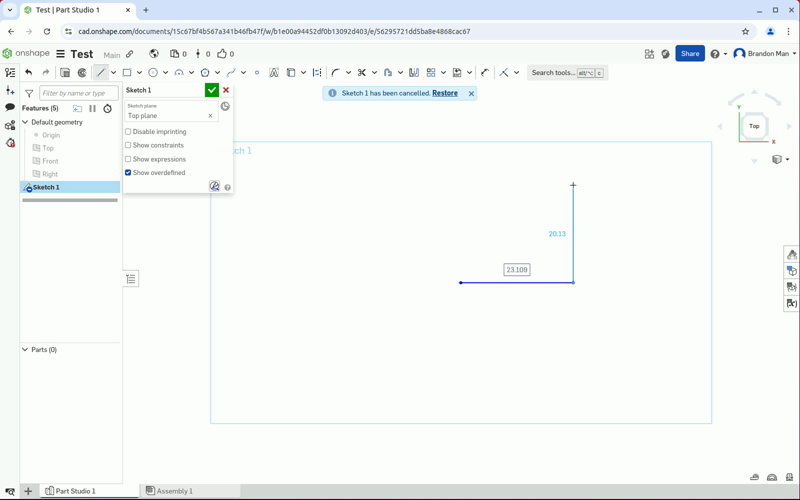
key_down(shift)
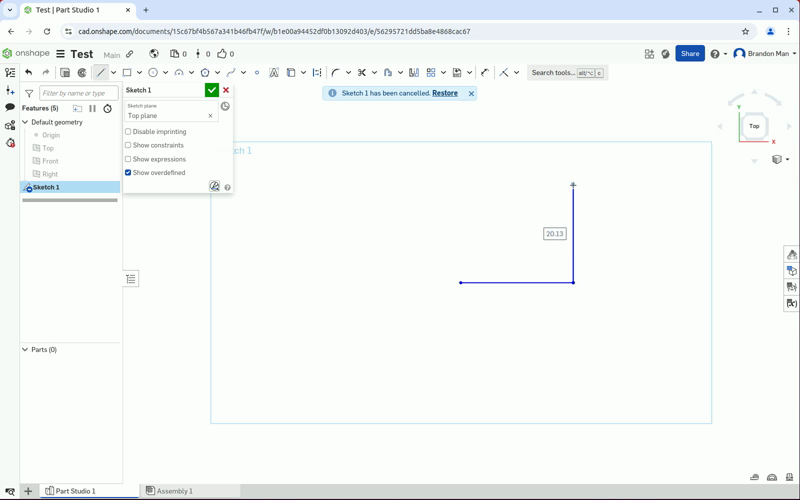
mouse_move(460, 184)
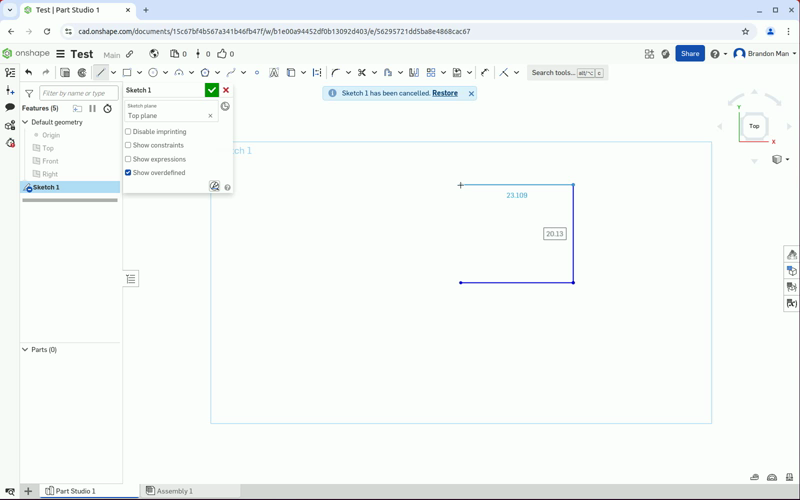
click(460, 184)
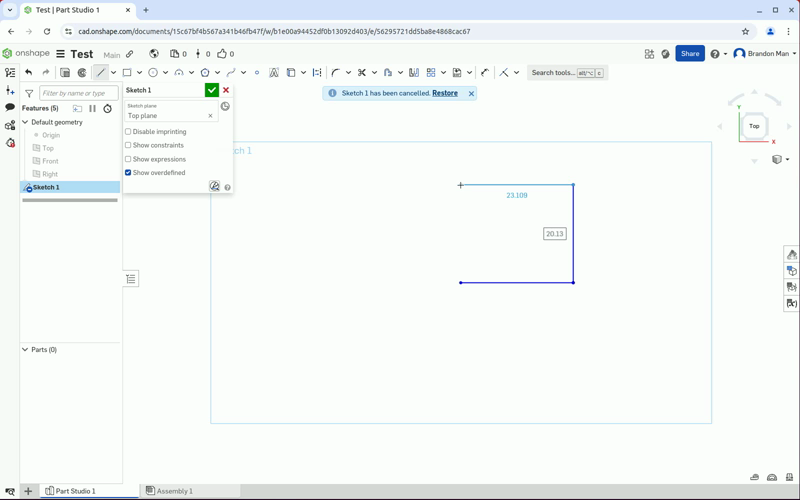
key_up(shift)
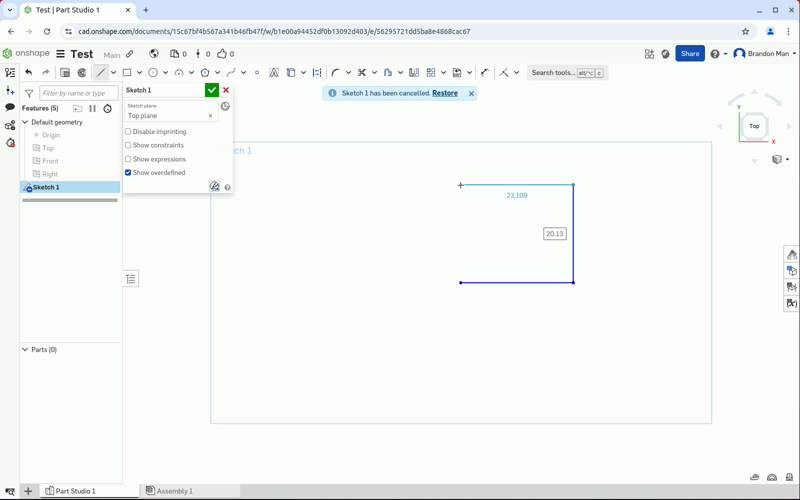
key_down(shift)
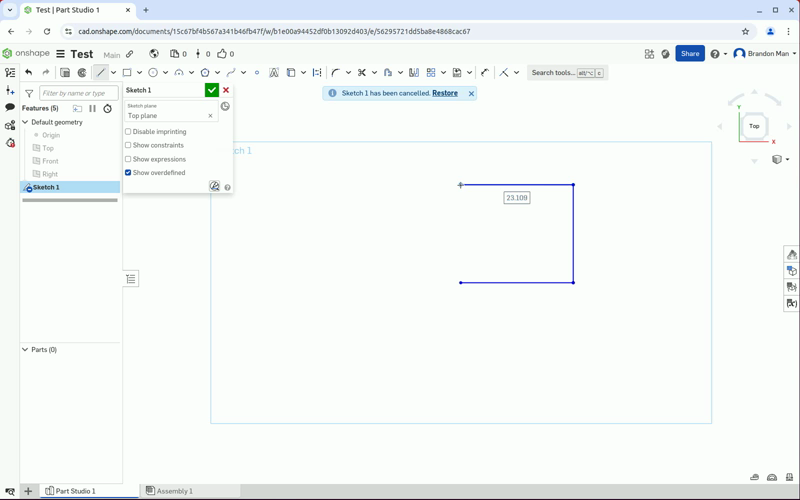
mouse_move(460, 282)
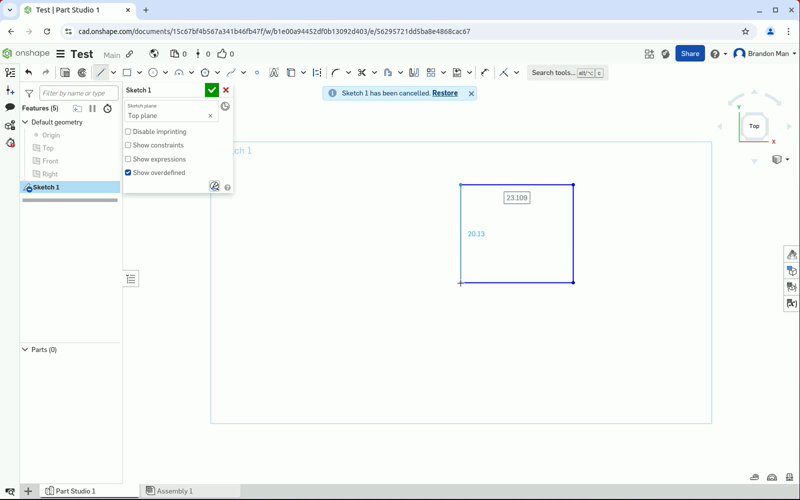
key_up(shift)
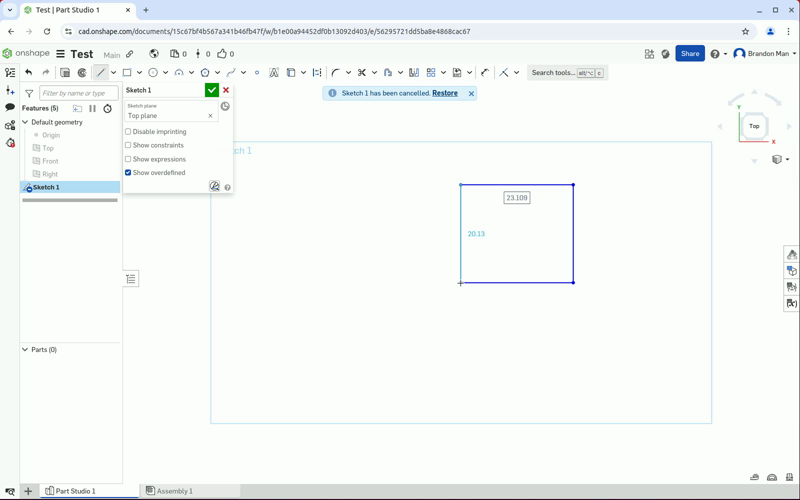
click(460, 282)
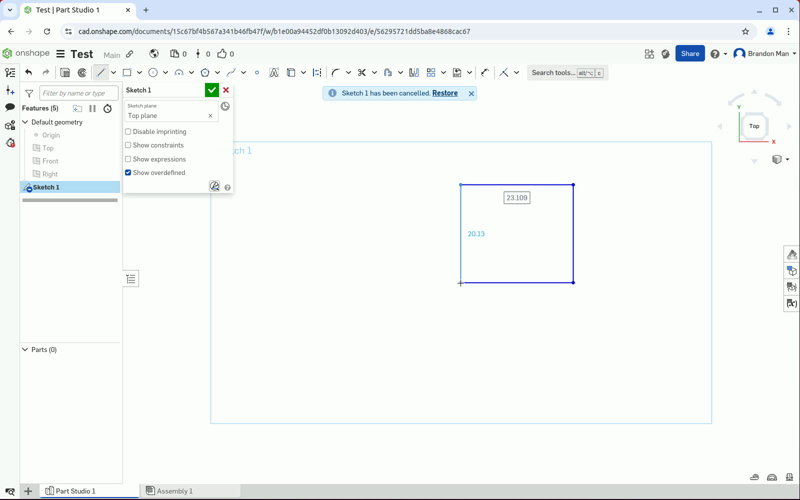
key(esc)
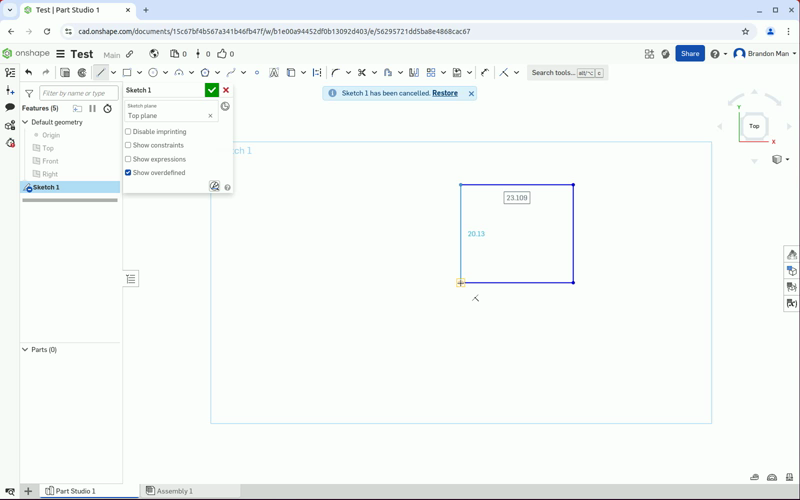
mouse_move(517, 275)
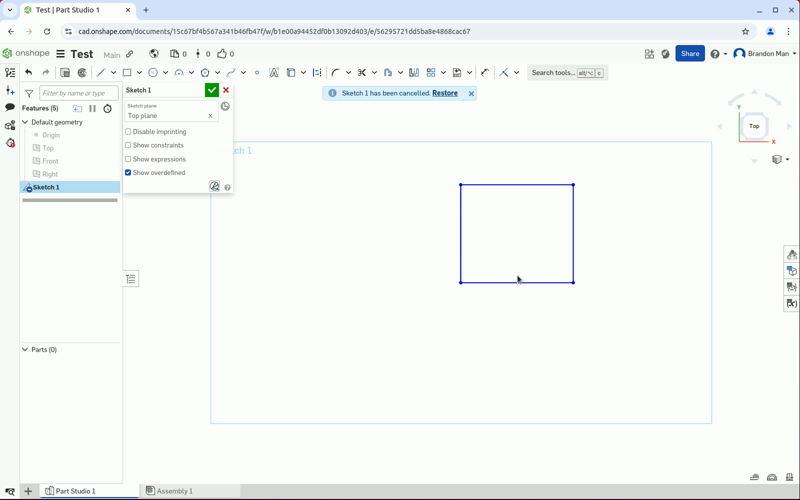
click(517, 275)
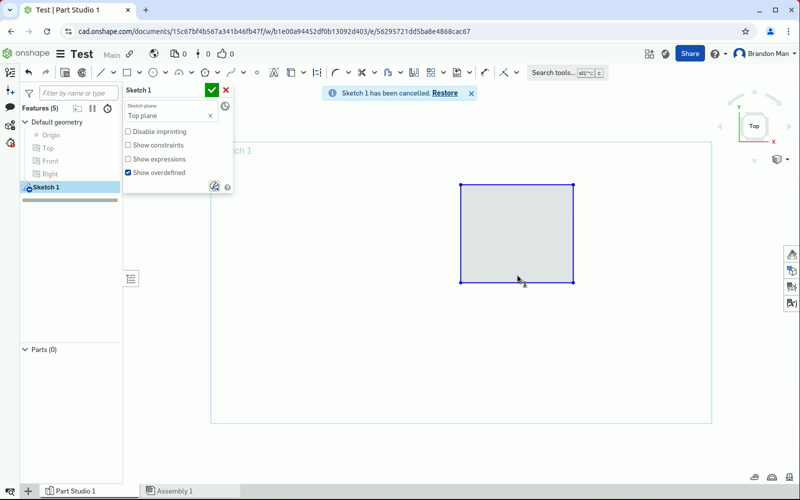
mouse_move(73, 352)
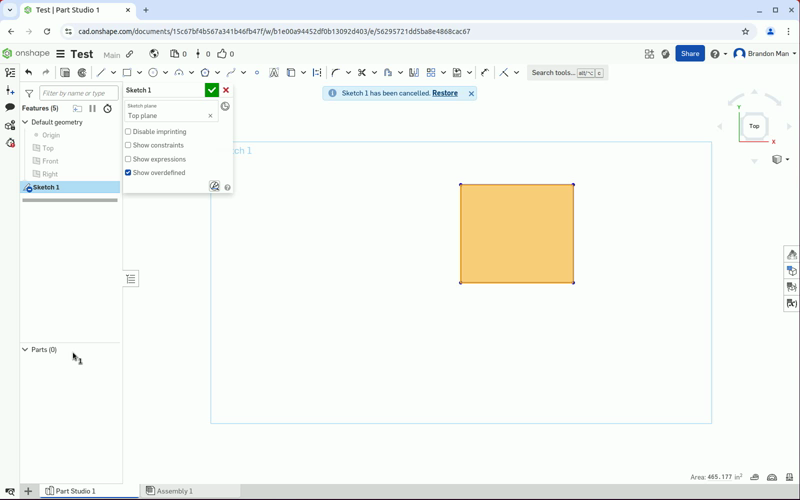
key(shift+y)
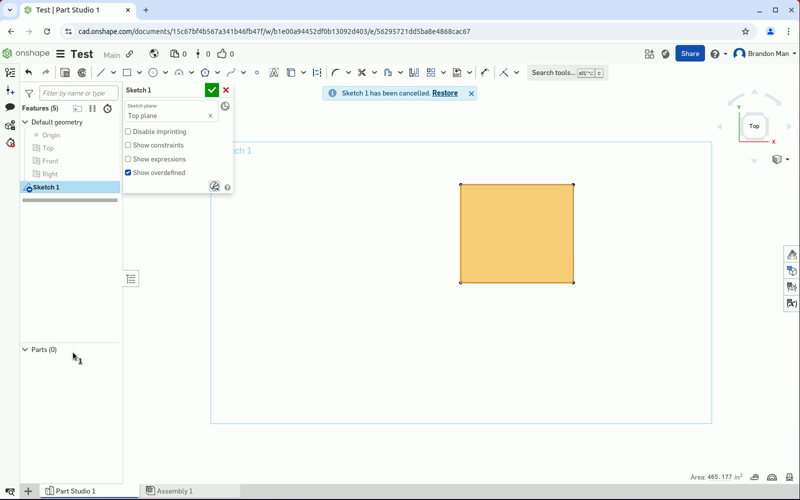
key(shift+e)
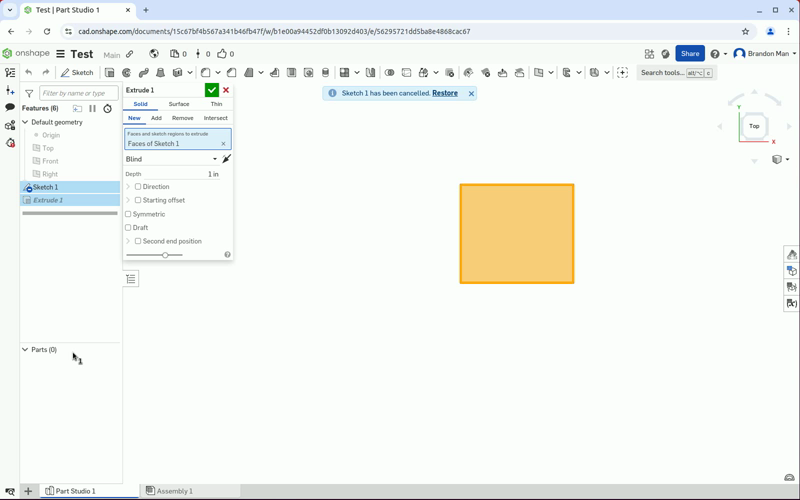
mouse_move(143, 106)
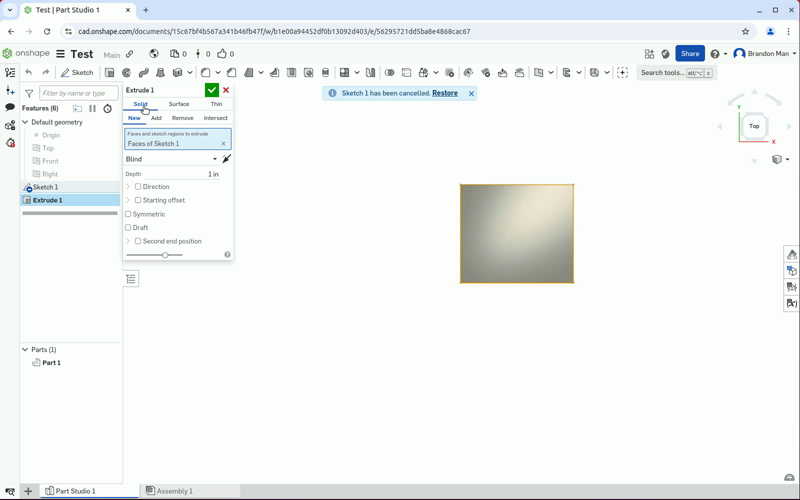
click(143, 106)
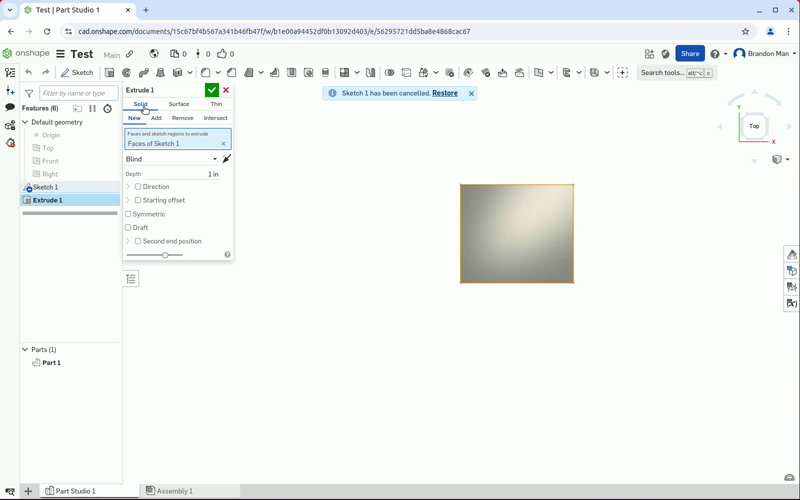
mouse_move(137, 120)
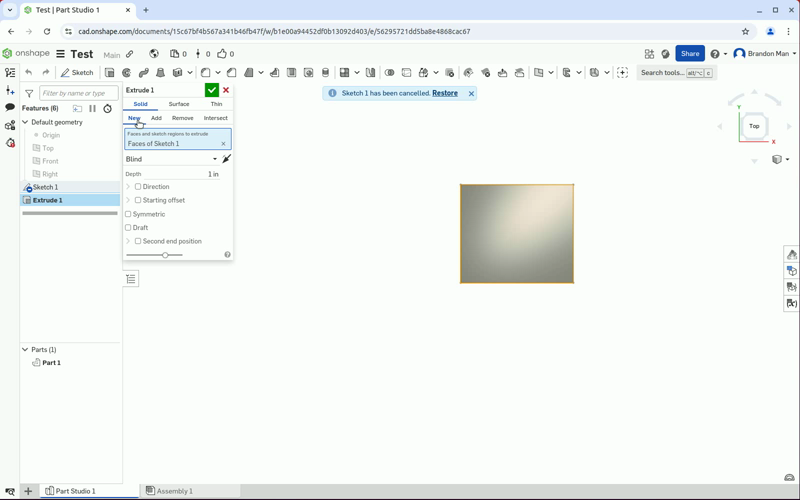
click(137, 120)
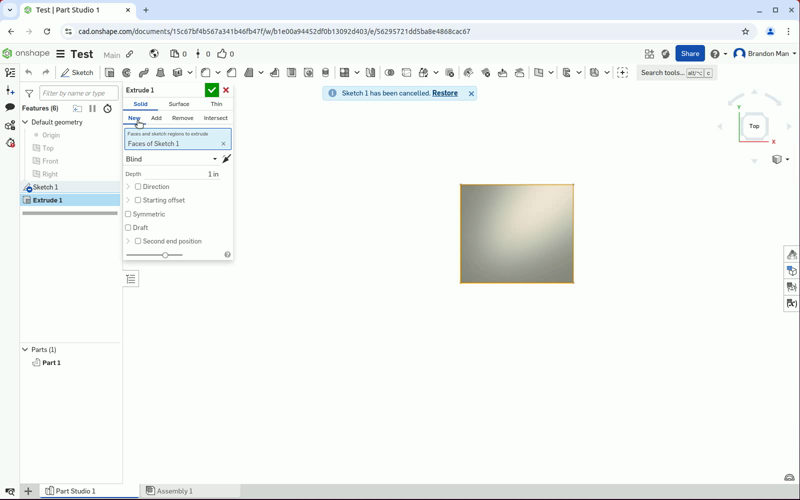
key(tab, 4)
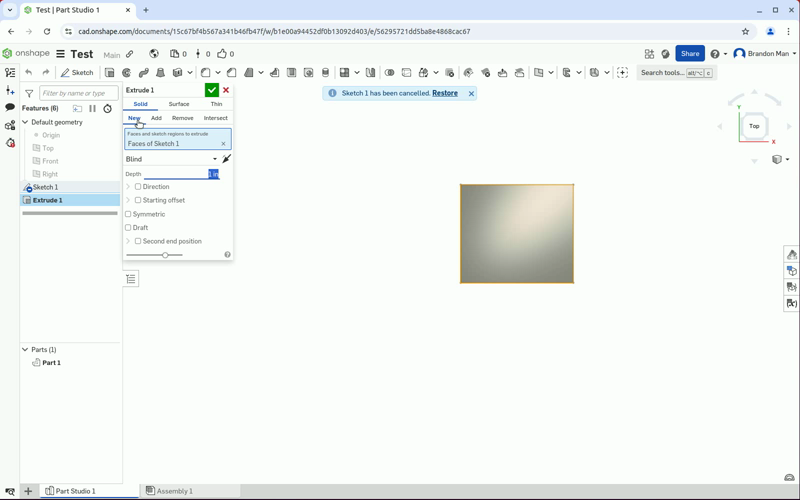
text(15.165)
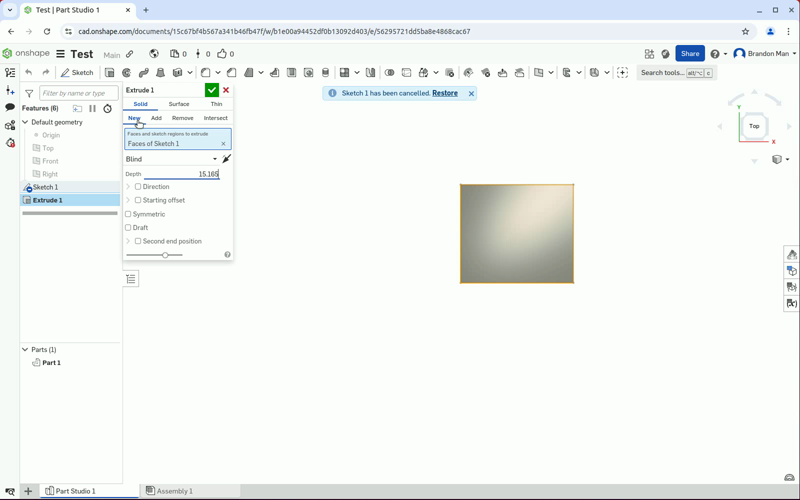
key(enter)
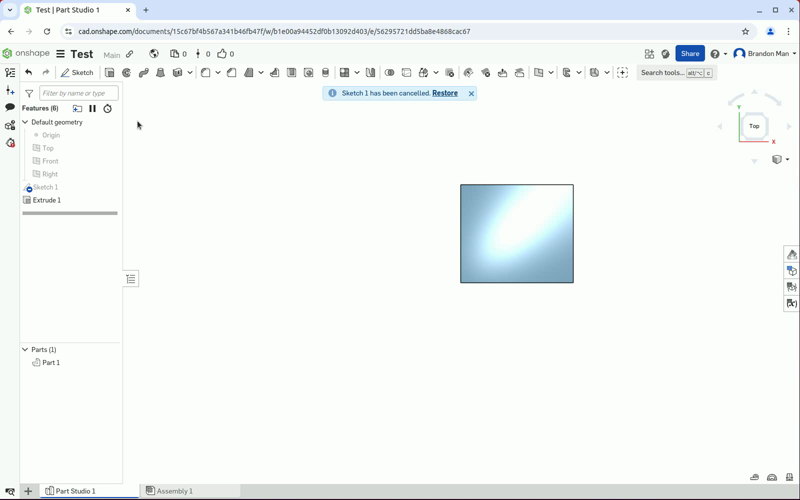
key(shift+h)
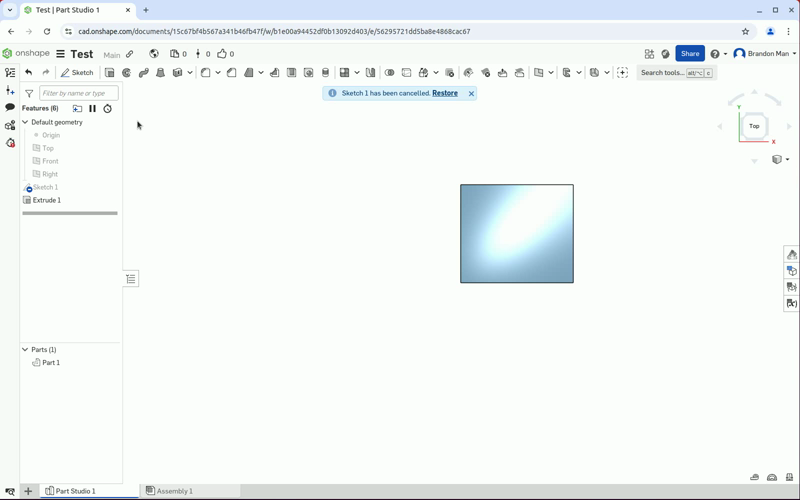
key(shift+h)
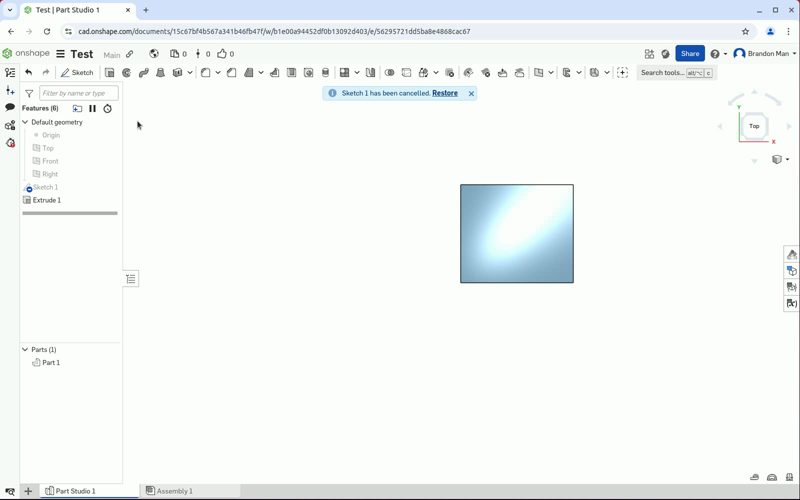
mouse_move(73, 189)
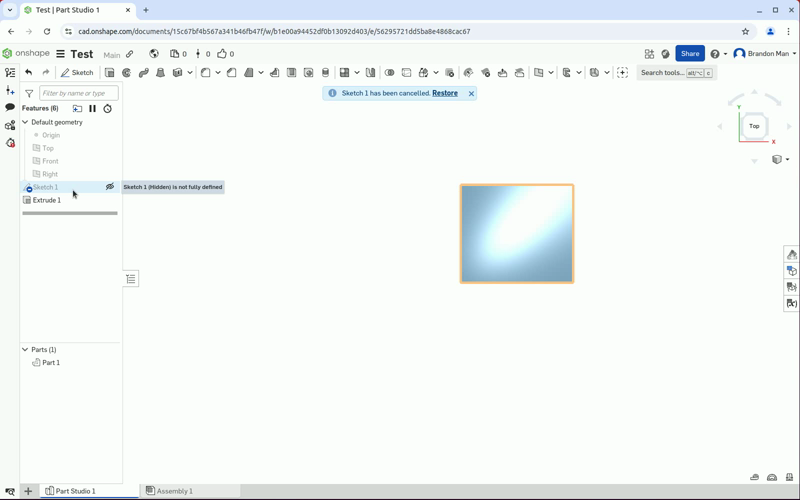
click(73, 189)
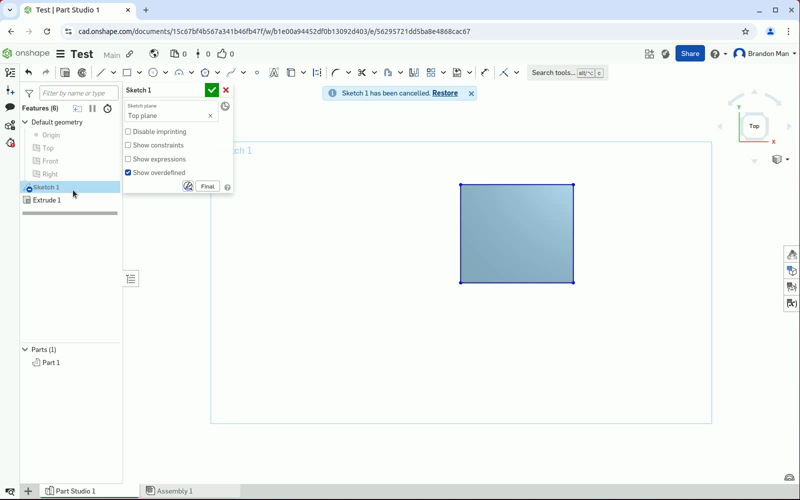
mouse_move(229, 92)
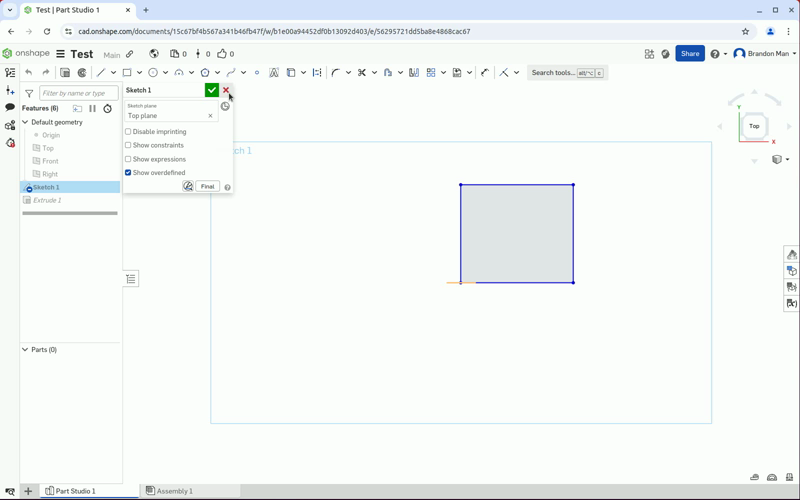
click(229, 92)
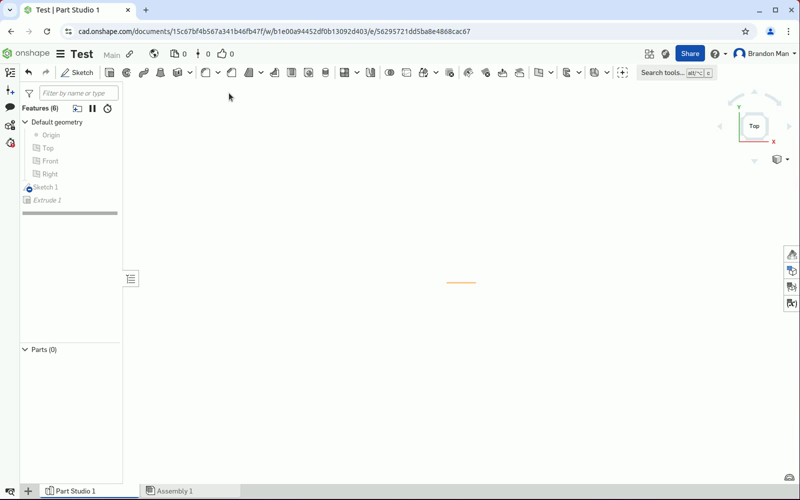
mouse_move(73, 352)
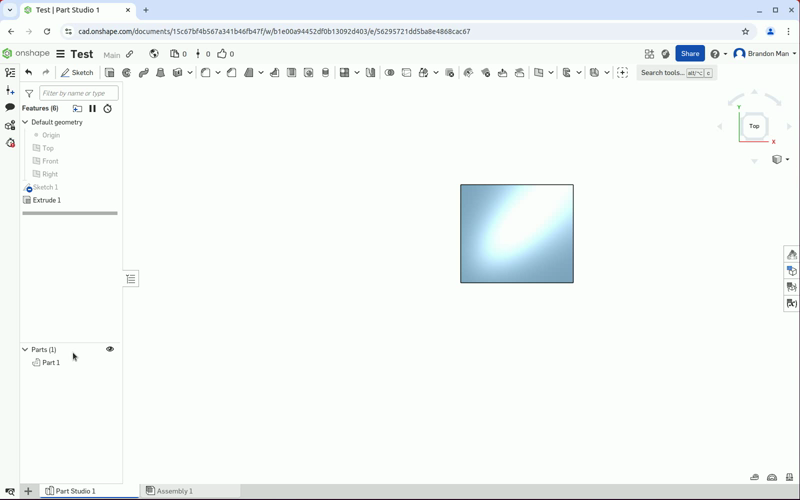
key(y)
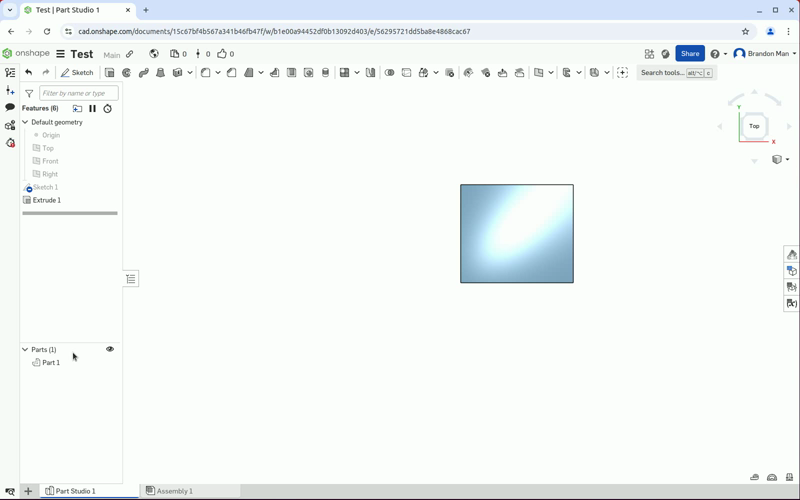
key(shift+p)
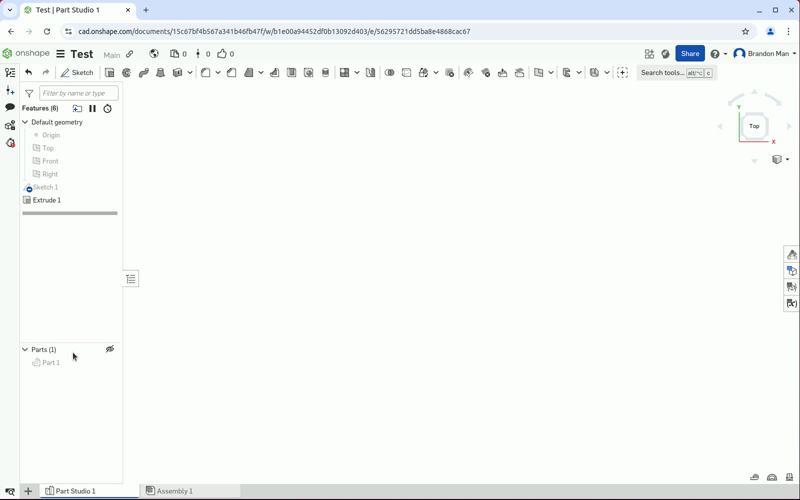
key(space)
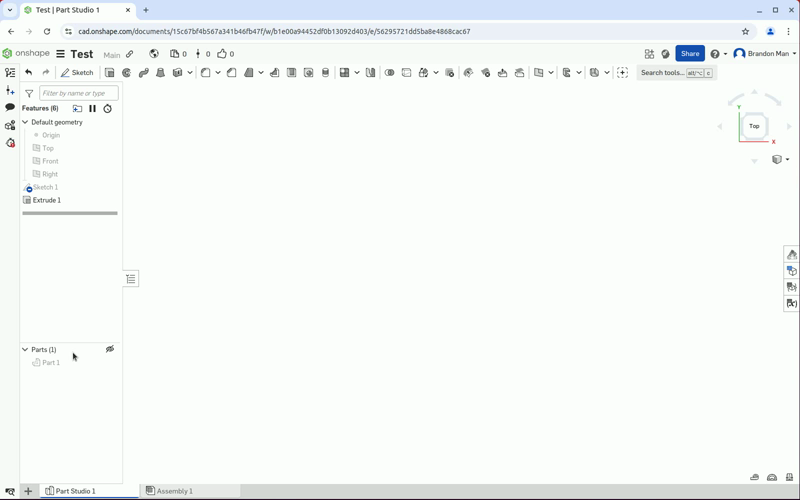
key_down(shift)
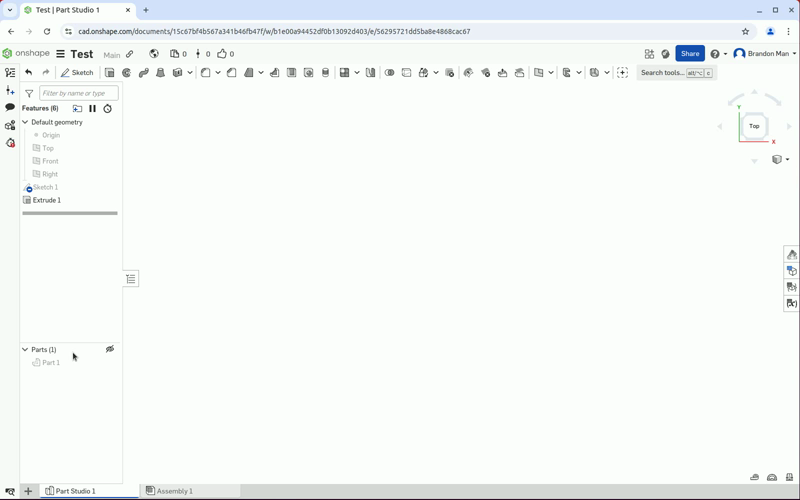
key(up)
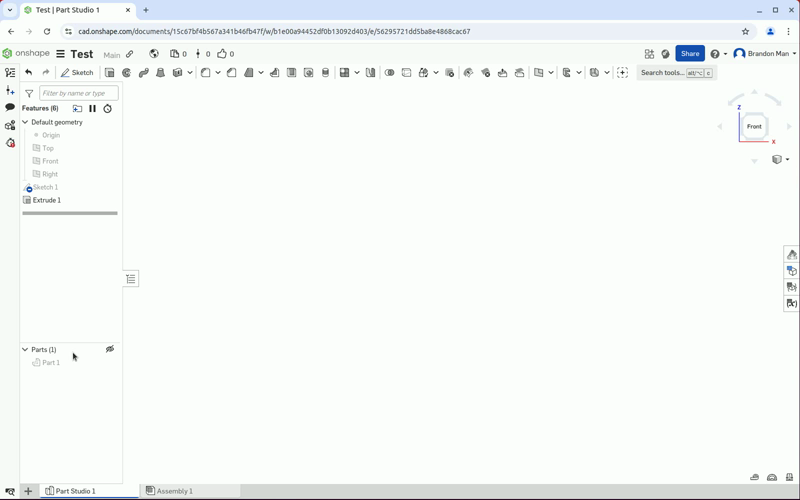
key_up(shift)
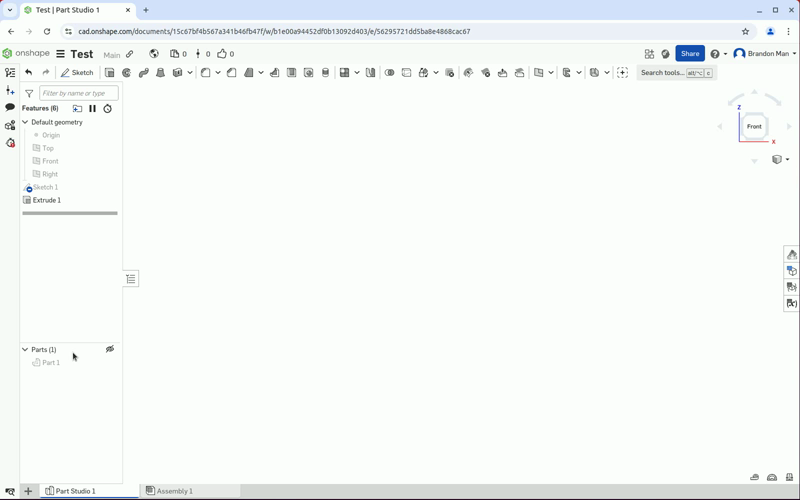
mouse_move(73, 352)
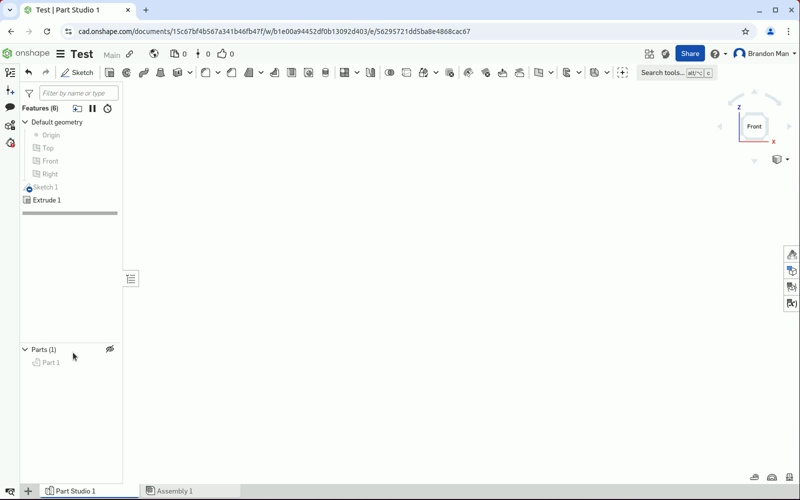
key(shift+y)
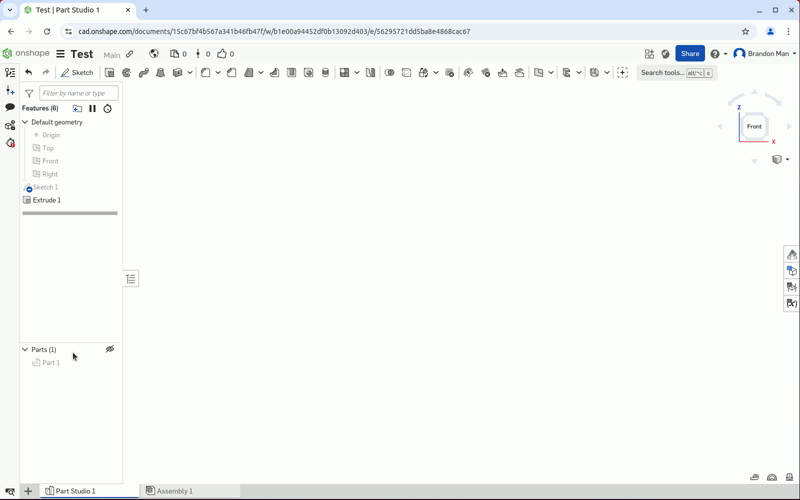
key(shift+s)
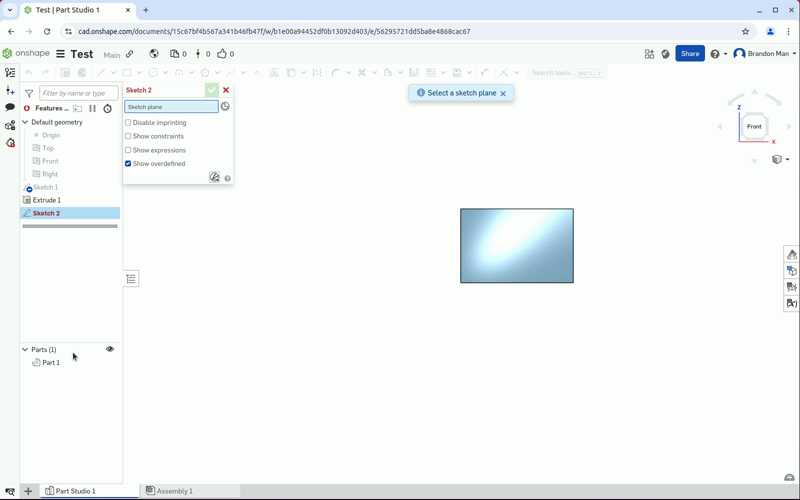
mouse_move(73, 163)
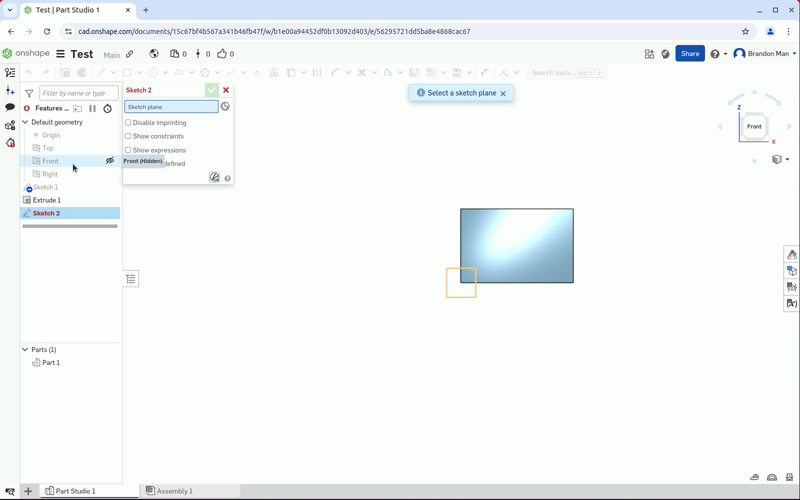
click(73, 163)
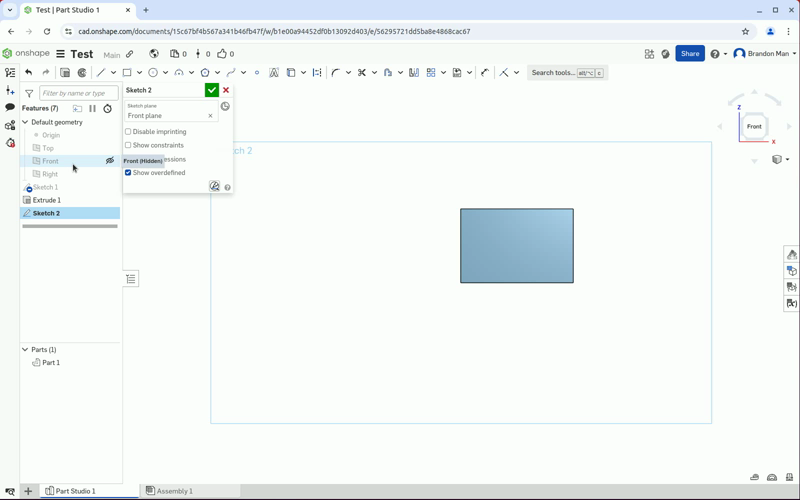
mouse_move(73, 352)
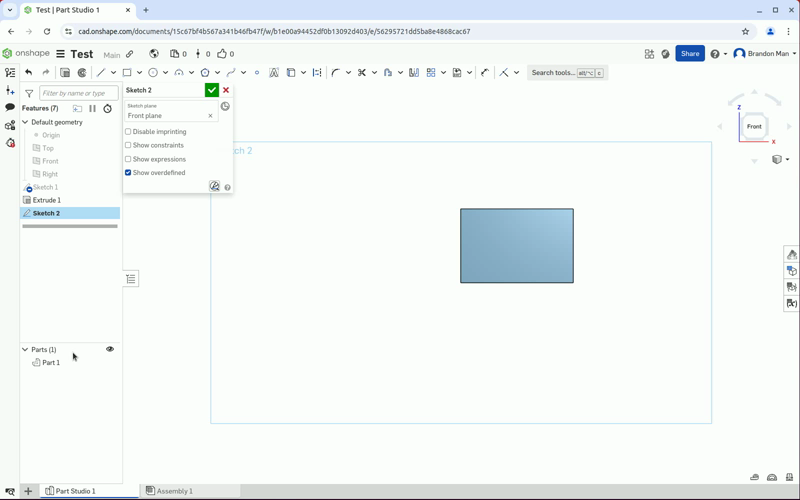
key(y)
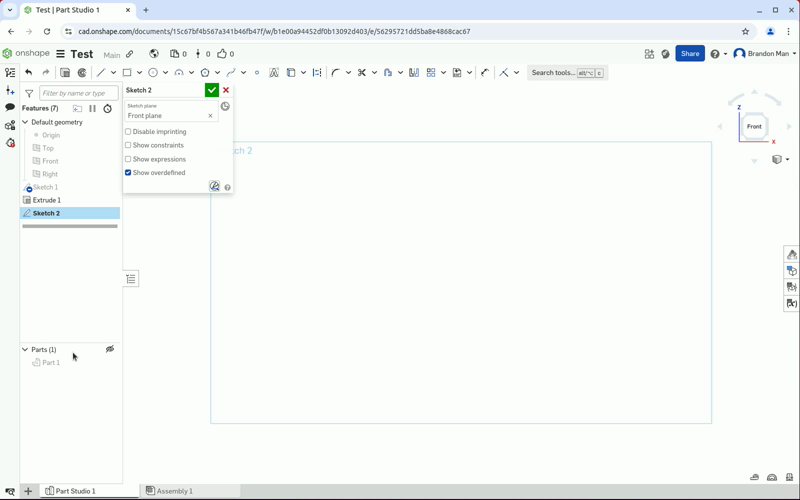
key(l)
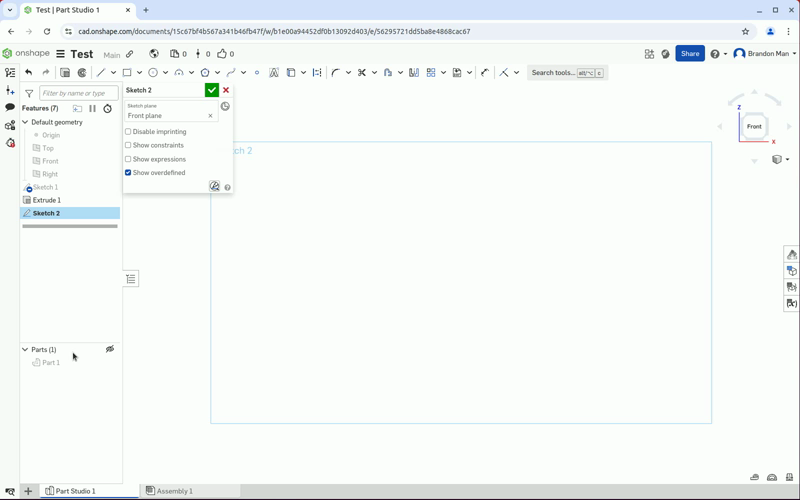
key_down(shift)
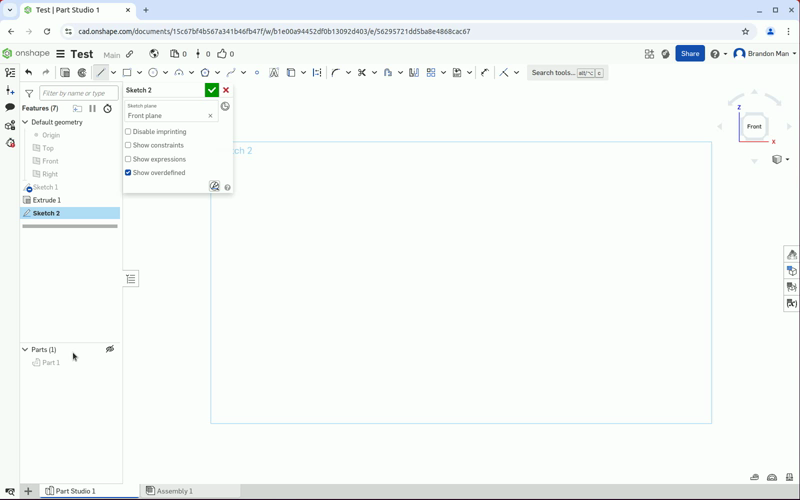
mouse_move(461, 281)
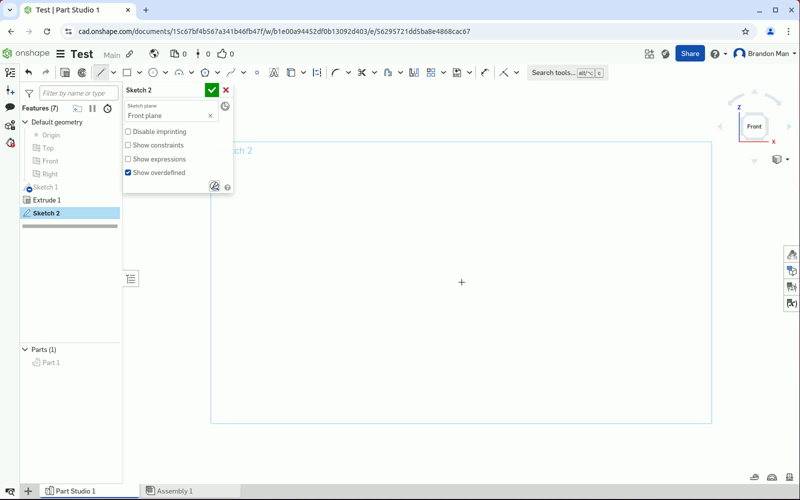
click(461, 281)
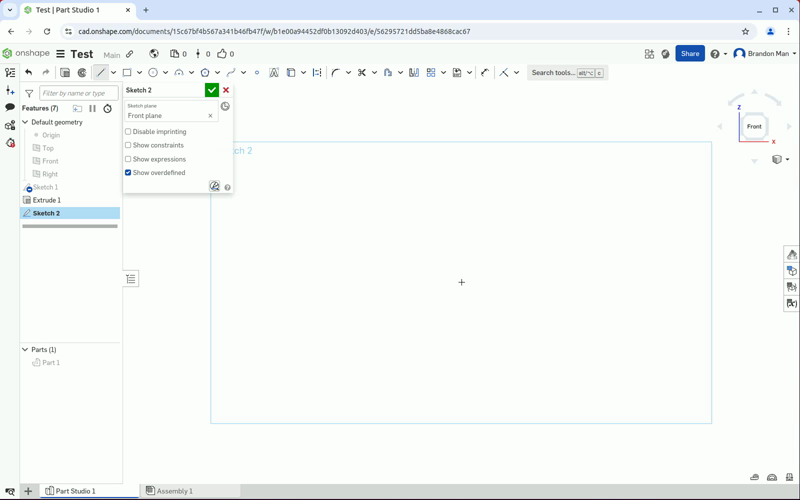
key_up(shift)
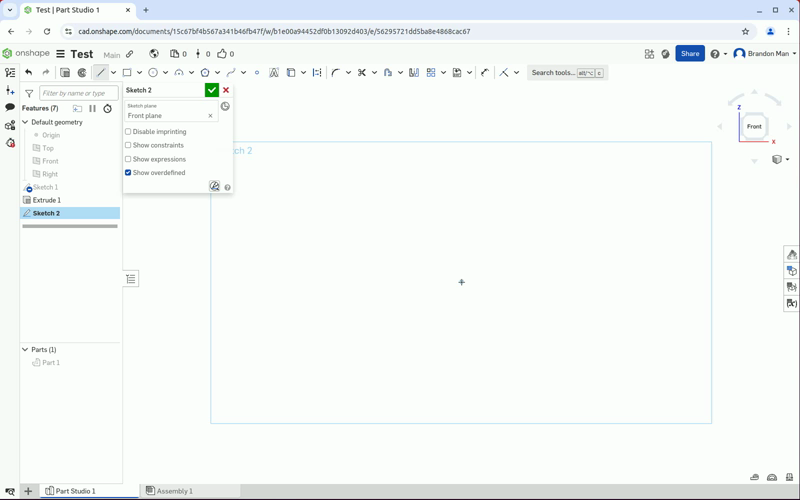
key_down(shift)
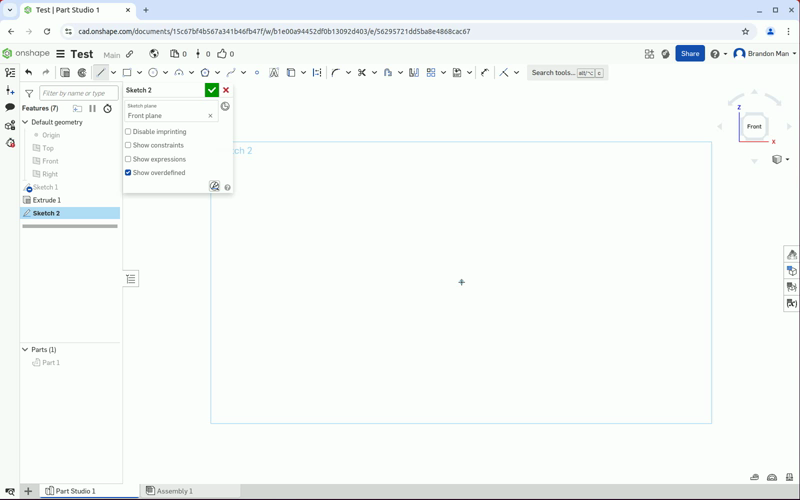
mouse_move(570, 281)
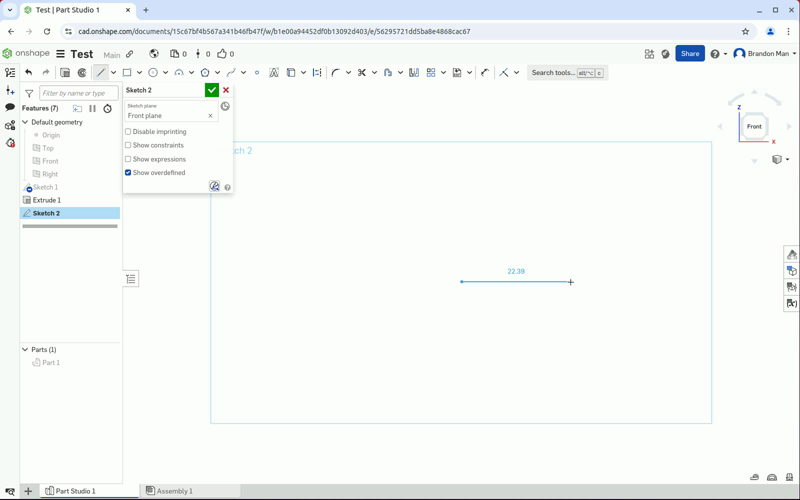
click(570, 281)
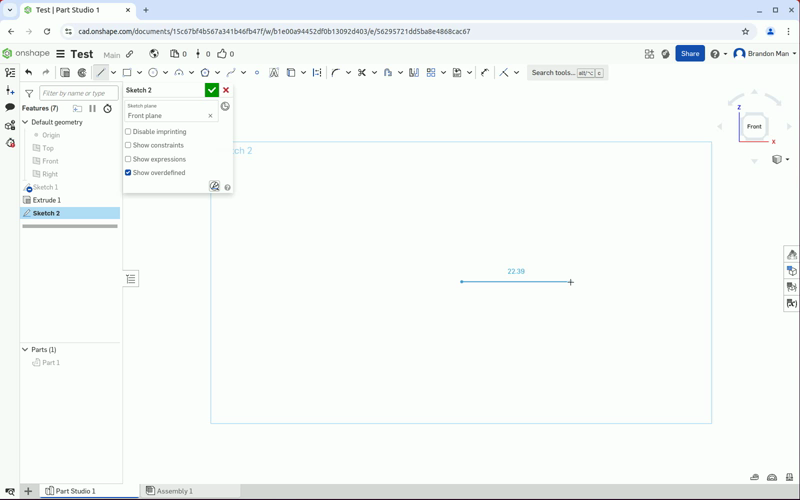
key_up(shift)
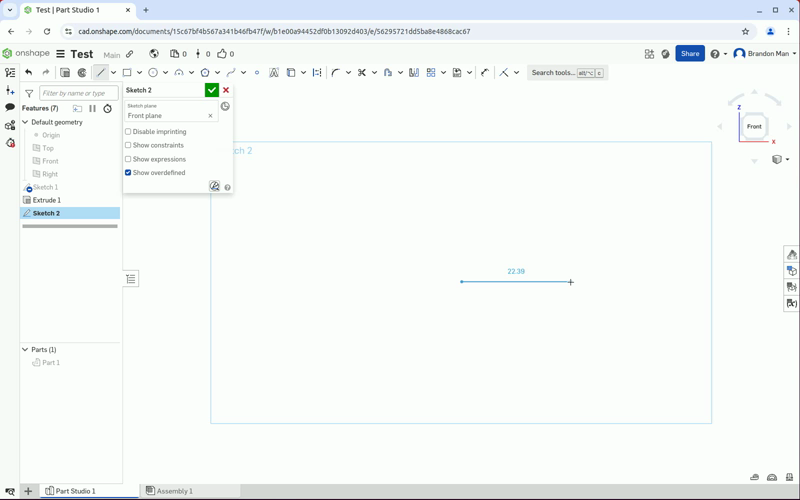
key_down(shift)
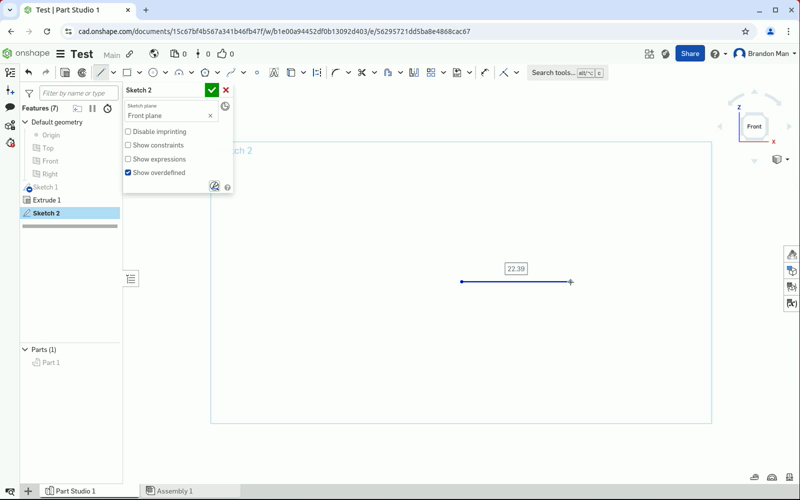
mouse_move(570, 211)
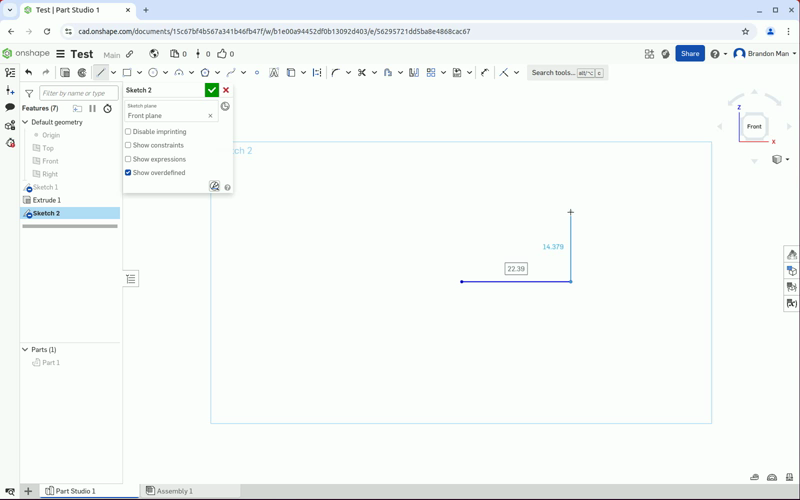
click(570, 211)
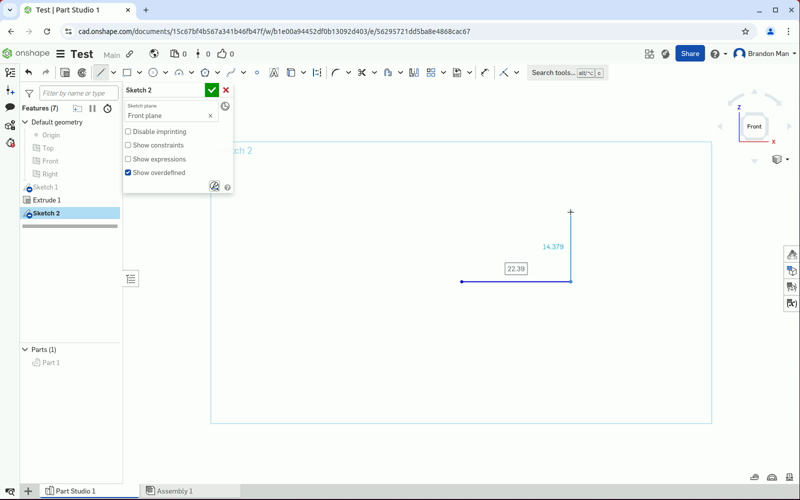
key_up(shift)
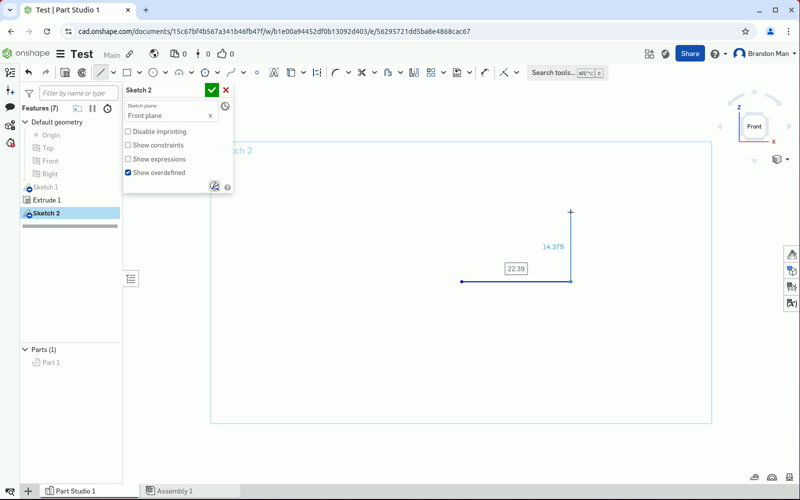
key_down(shift)
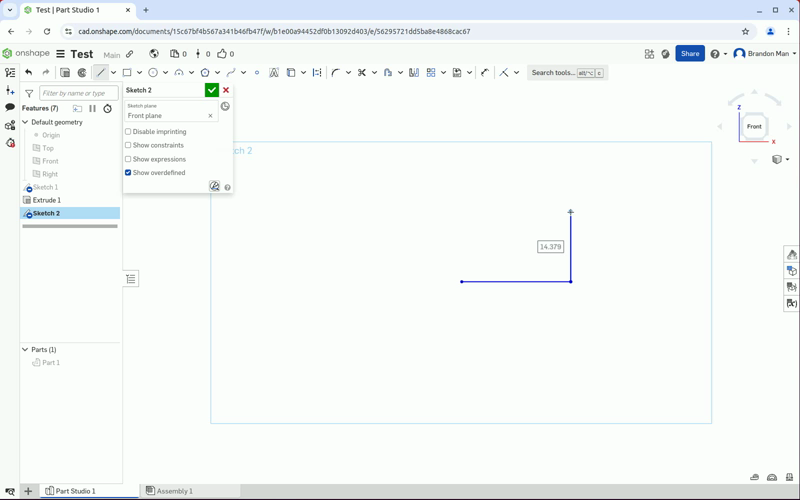
mouse_move(461, 211)
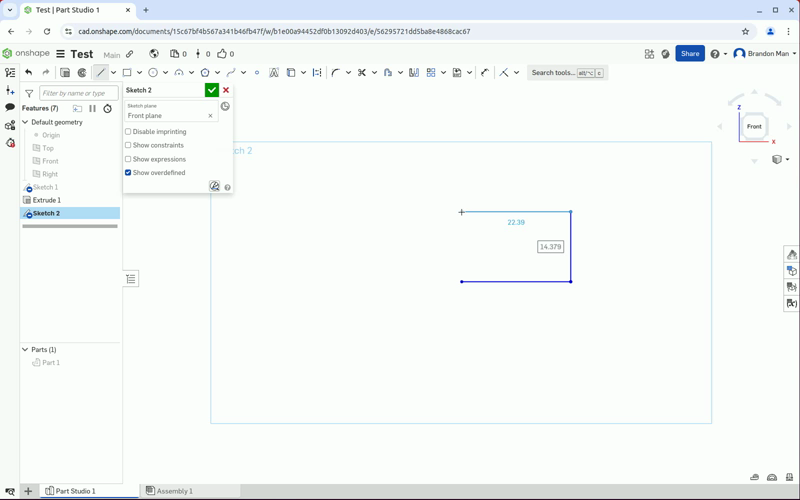
click(461, 211)
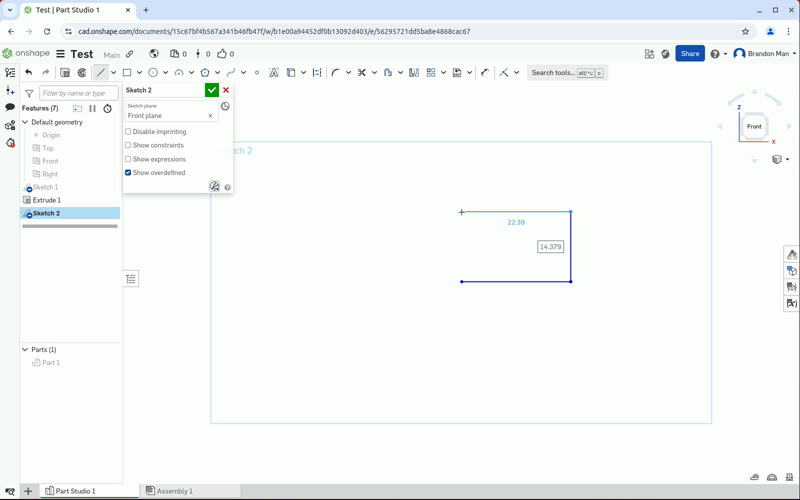
key_up(shift)
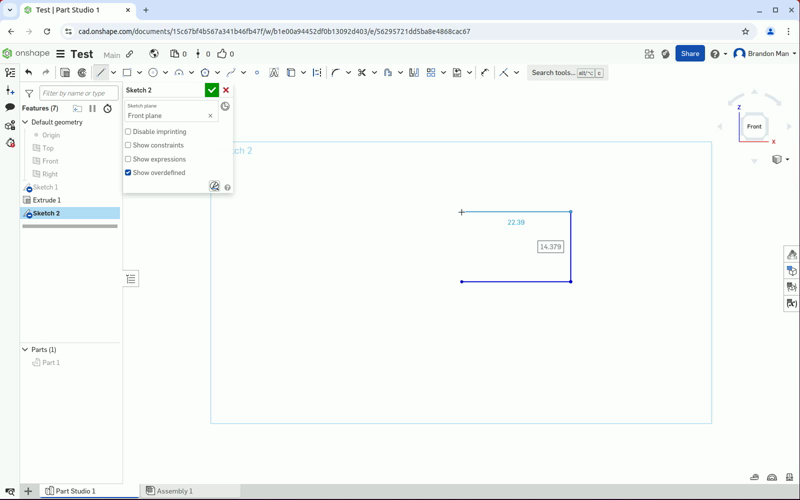
key_down(shift)
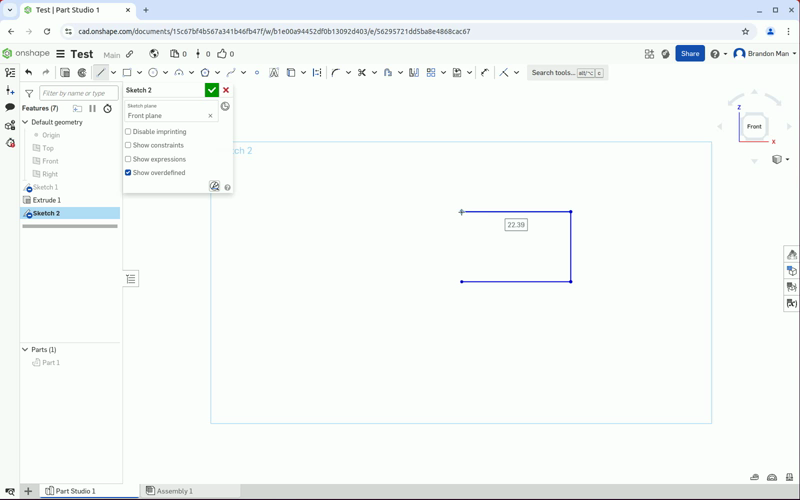
mouse_move(461, 281)
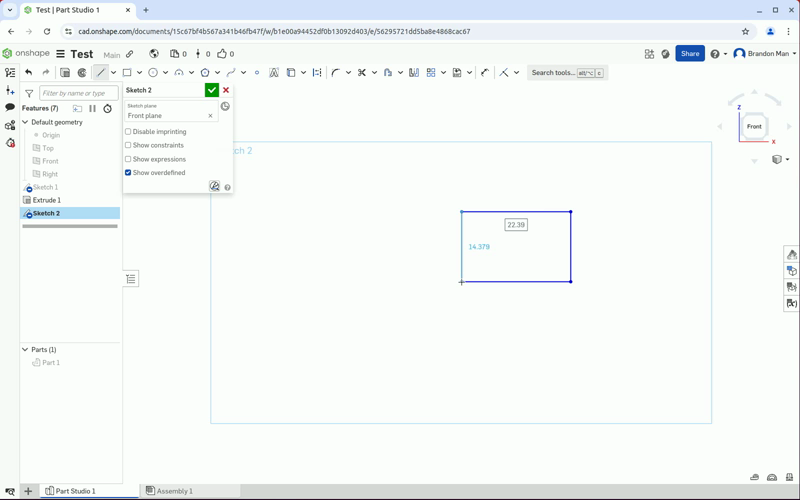
key_up(shift)
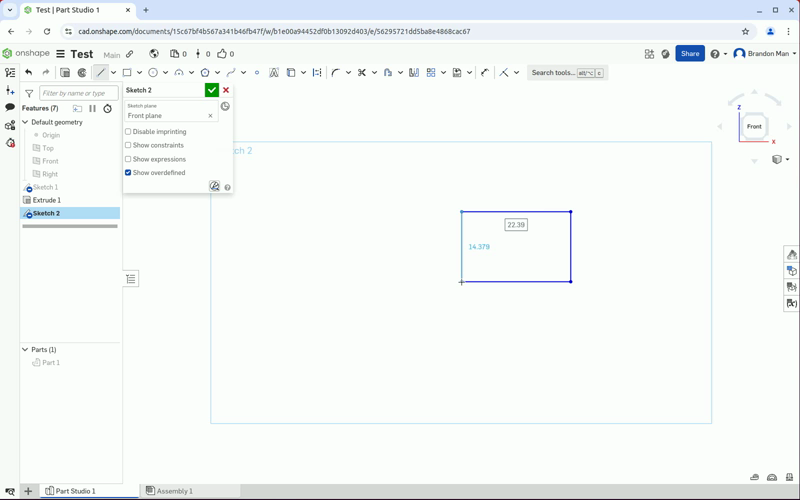
click(461, 281)
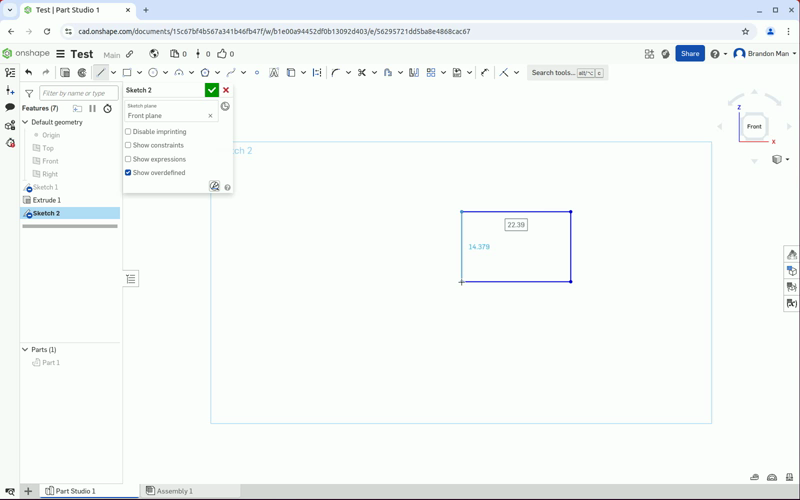
key(esc)
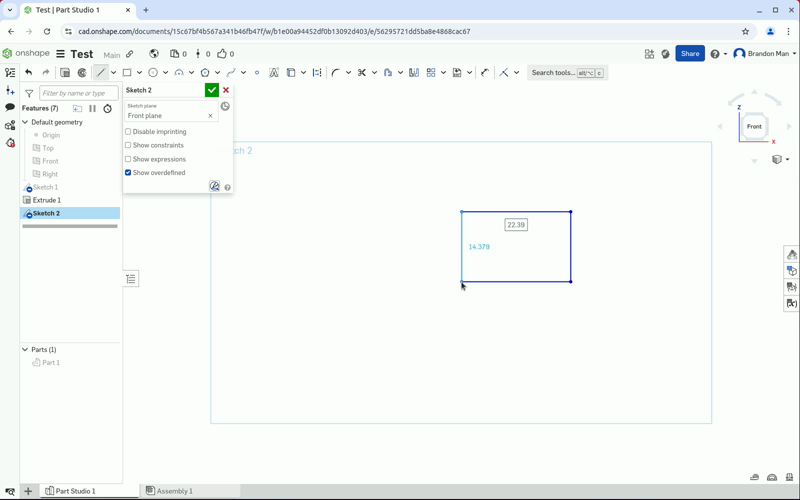
mouse_move(527, 266)
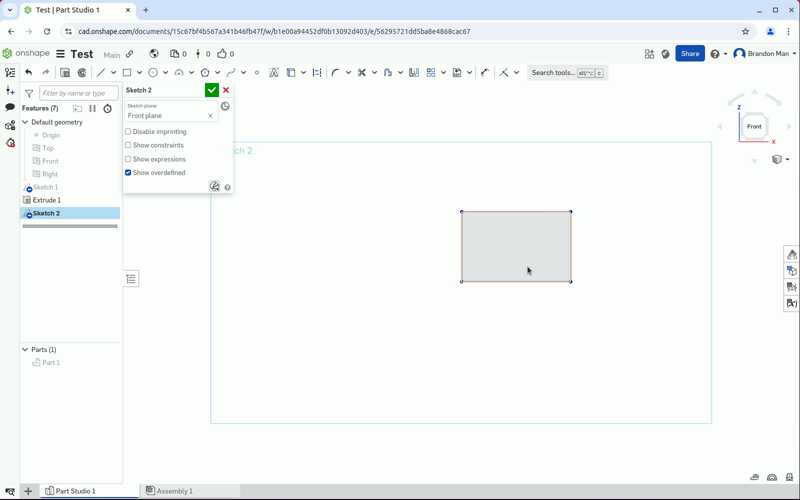
click(527, 266)
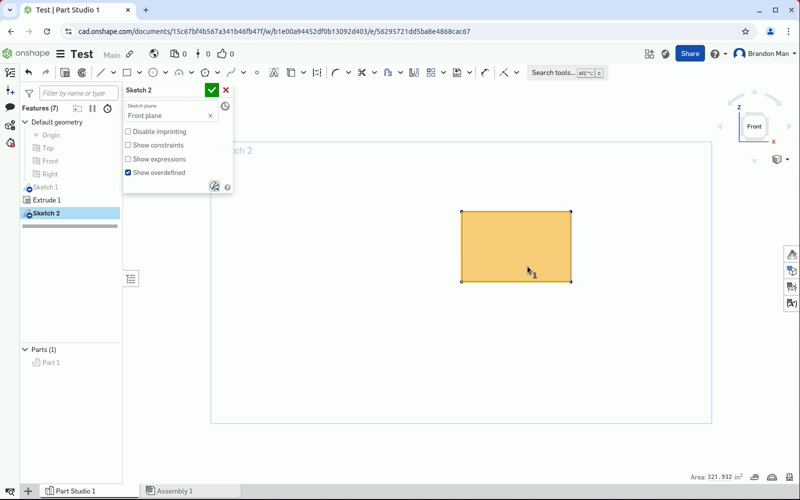
mouse_move(73, 352)
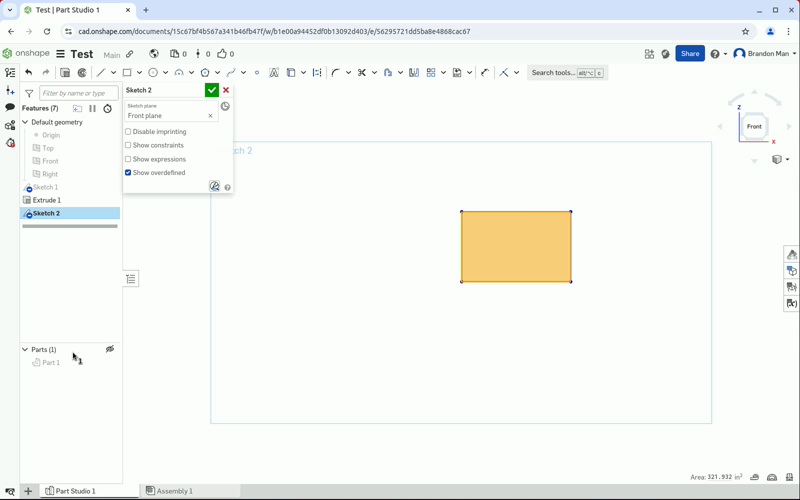
key(shift+y)
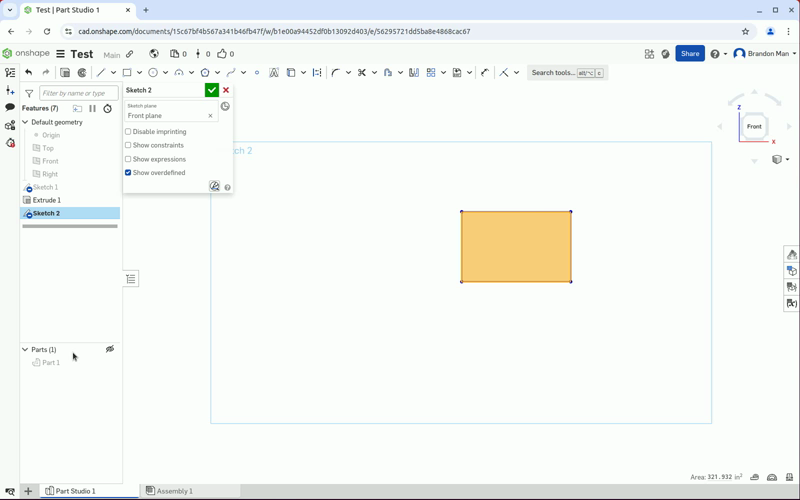
key(shift+e)
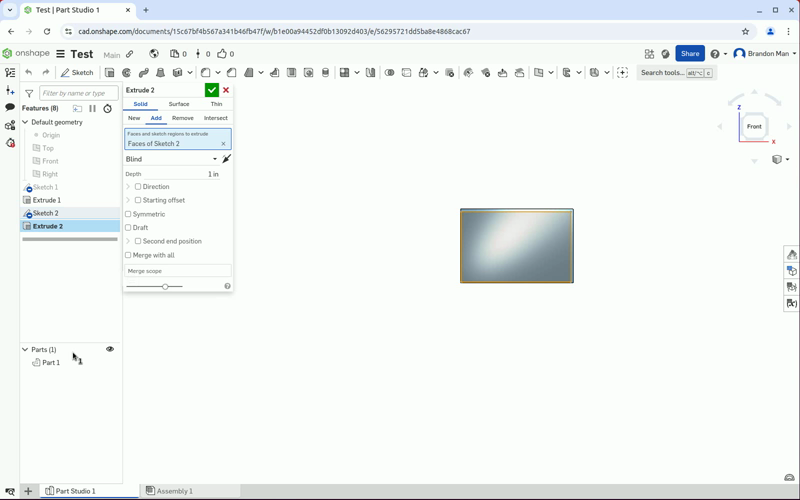
mouse_move(143, 106)
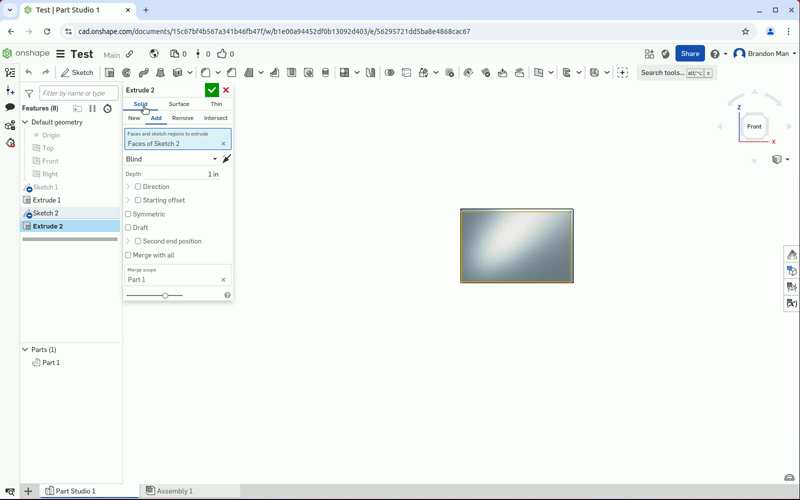
click(143, 106)
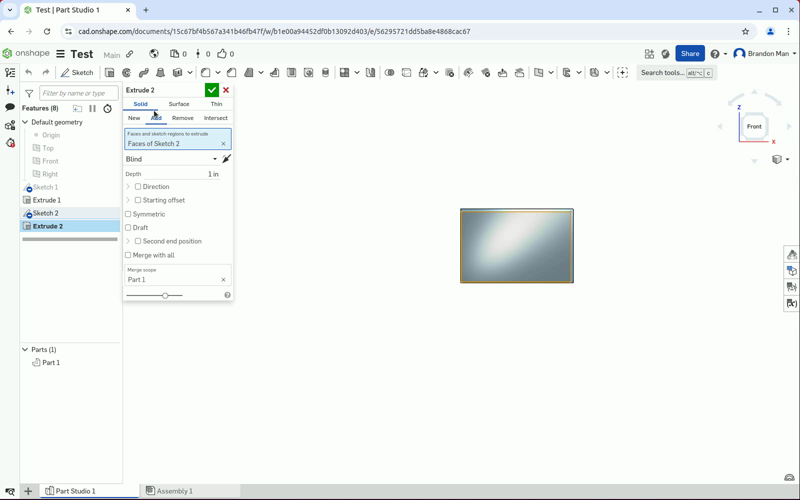
mouse_move(186, 120)
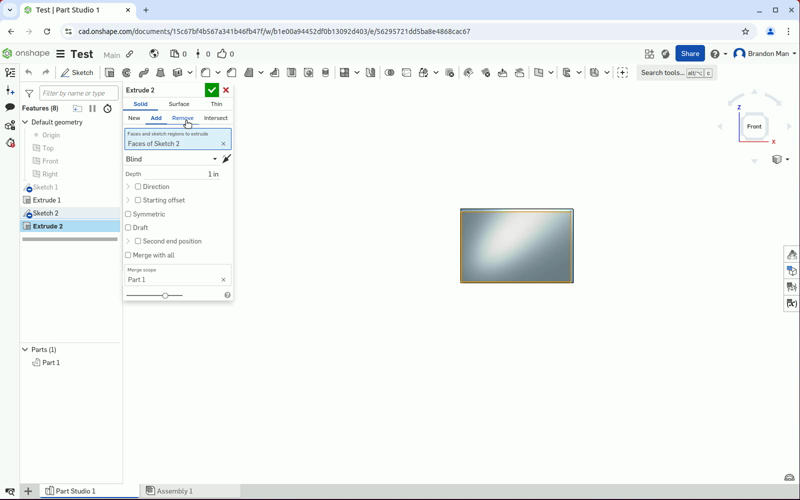
click(186, 120)
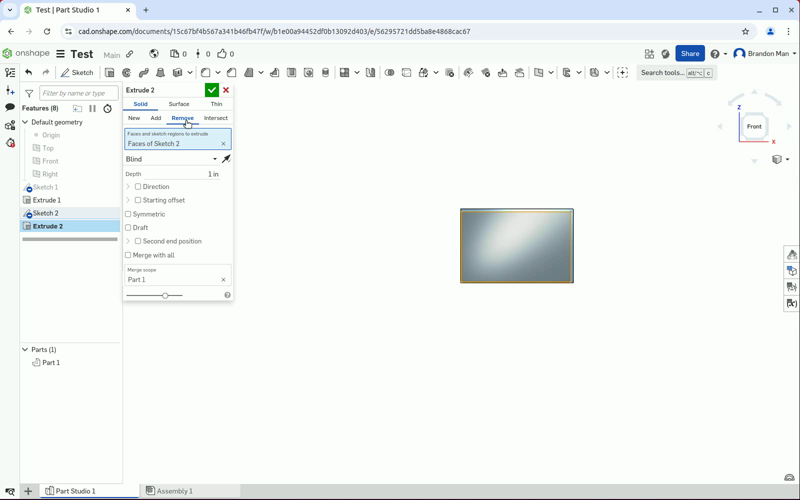
key(tab, 4)
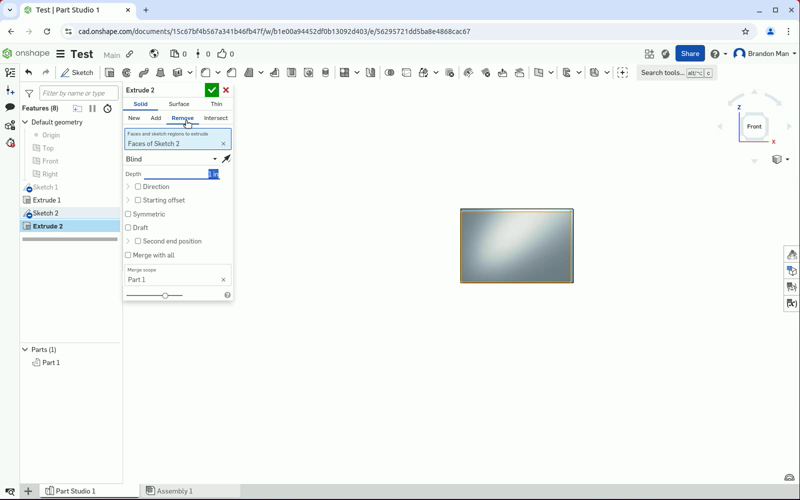
text(0.481)
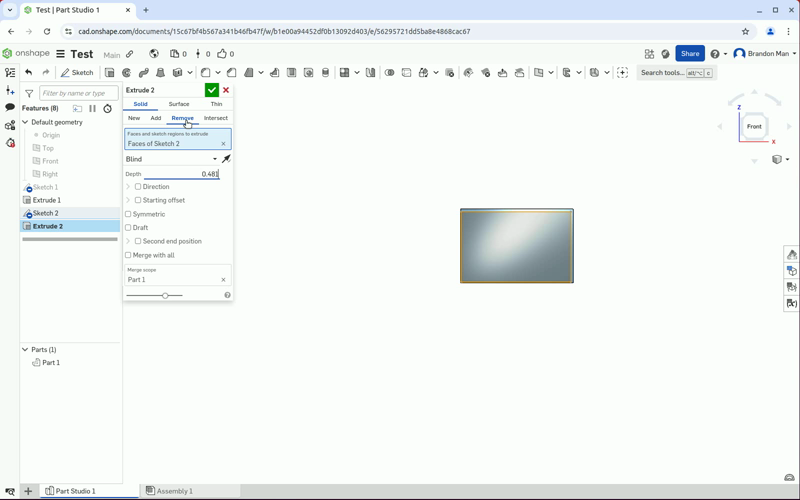
key(tab, 6)
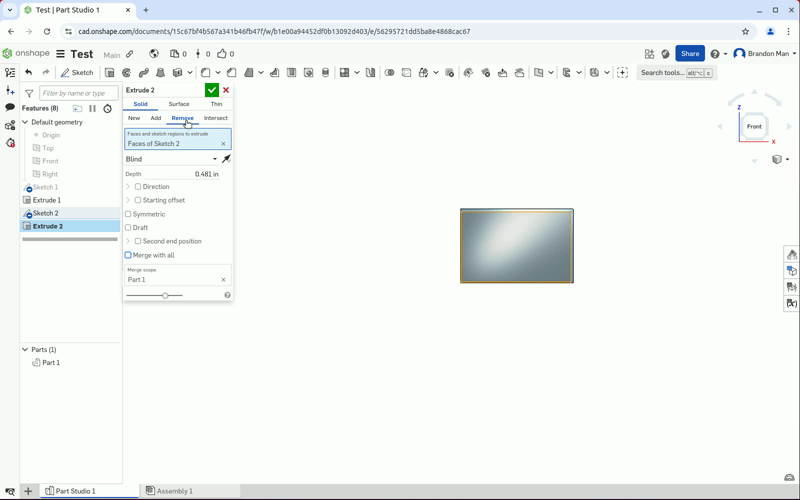
key(space)
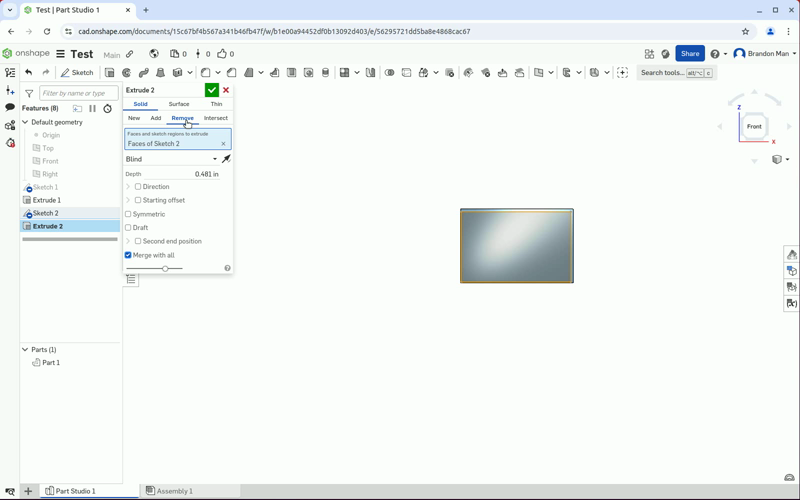
key(enter)
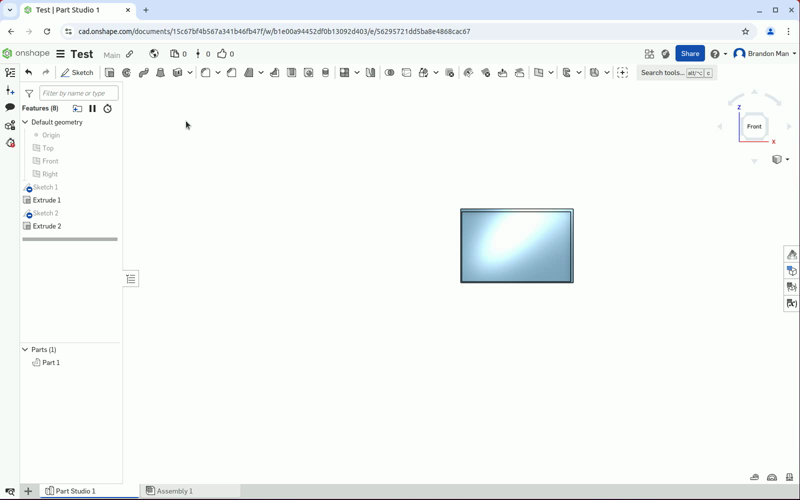
key(shift+h)
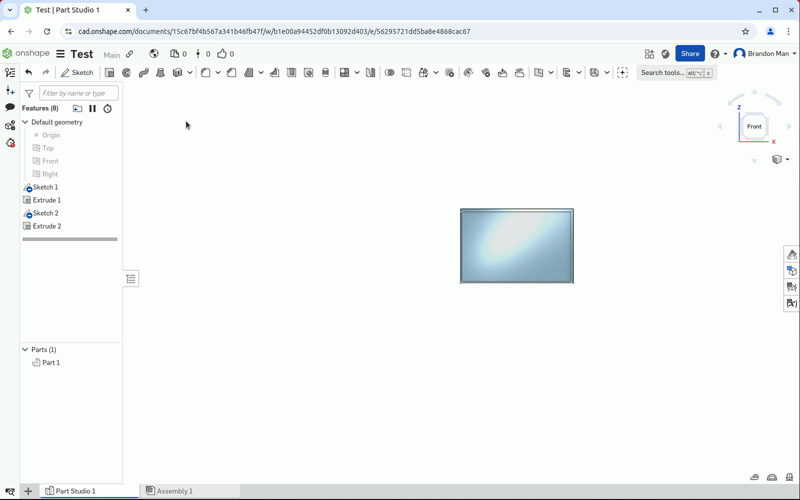
key(shift+h)
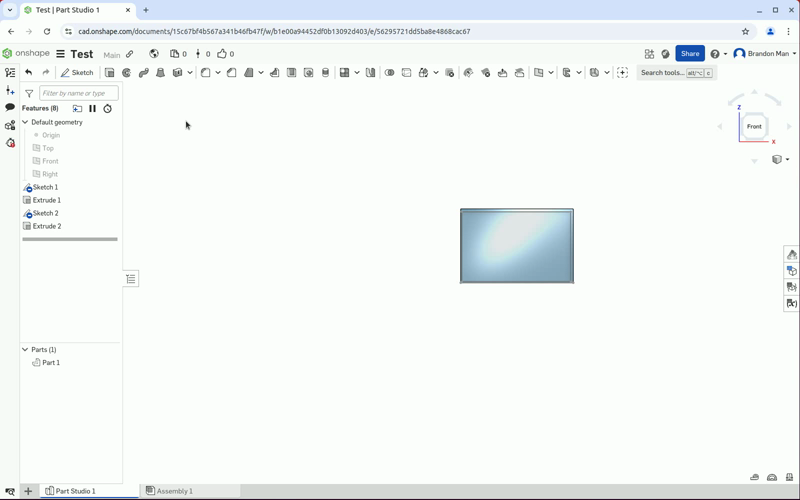
key(shift+7)
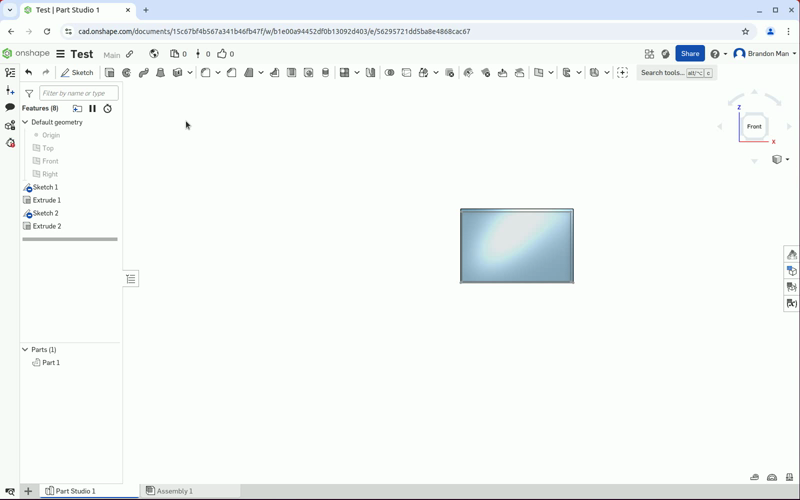
key(left, 2)
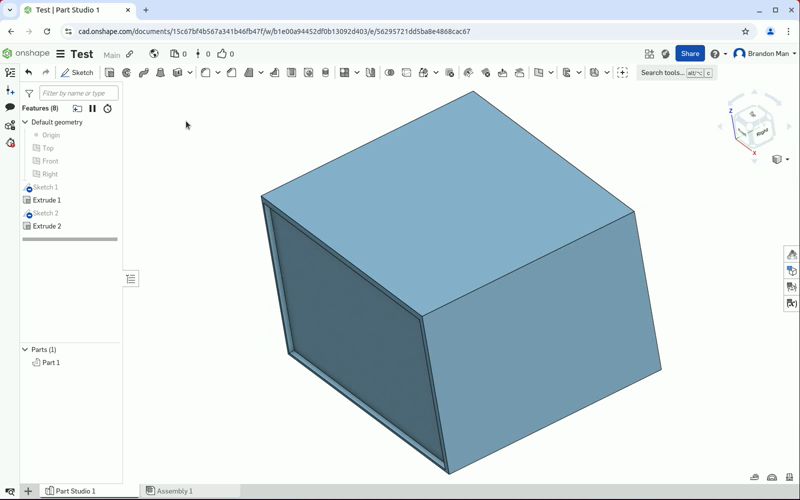
key(down, 2)
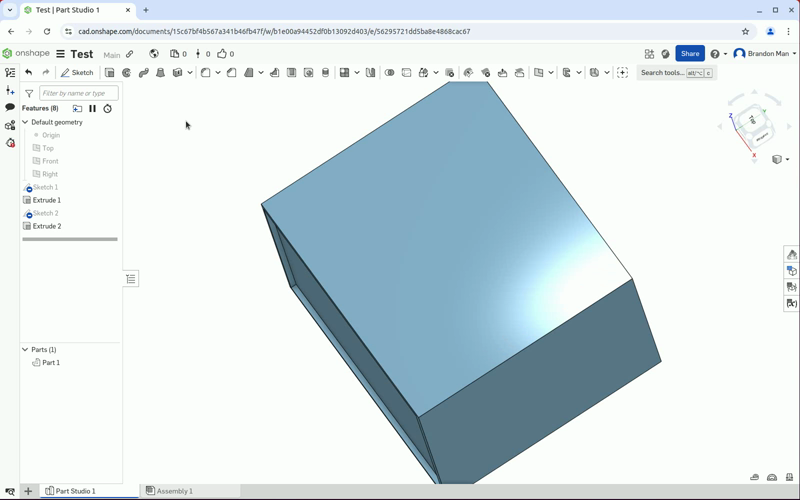
key(up, 2)
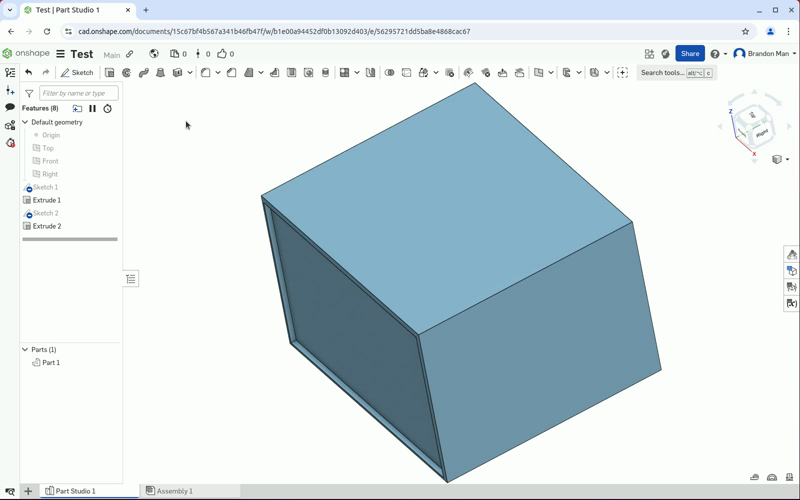
key(right, 2)
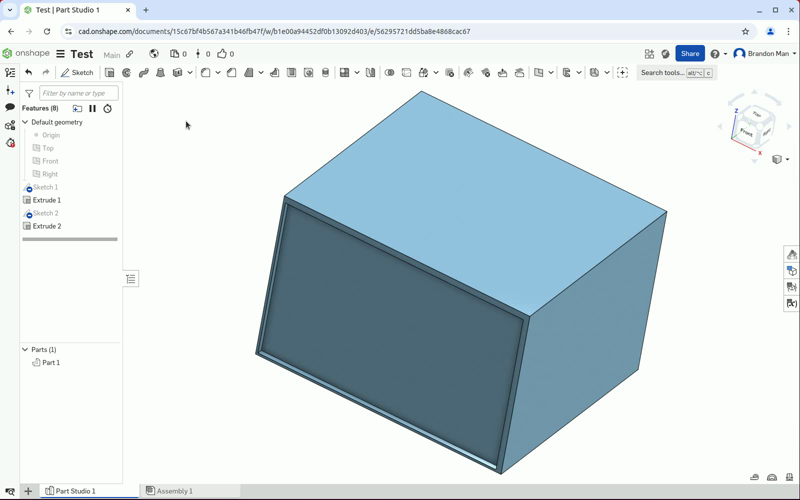
mouse_move(73, 189)
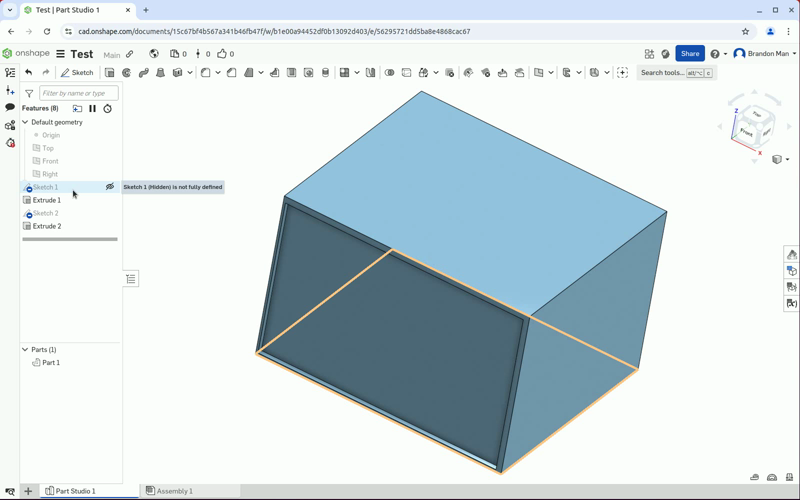
click(73, 189)